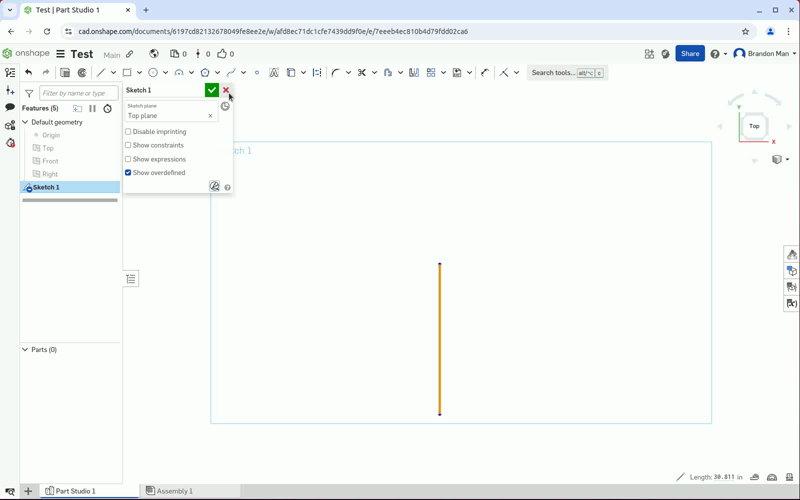
key(shift+h)
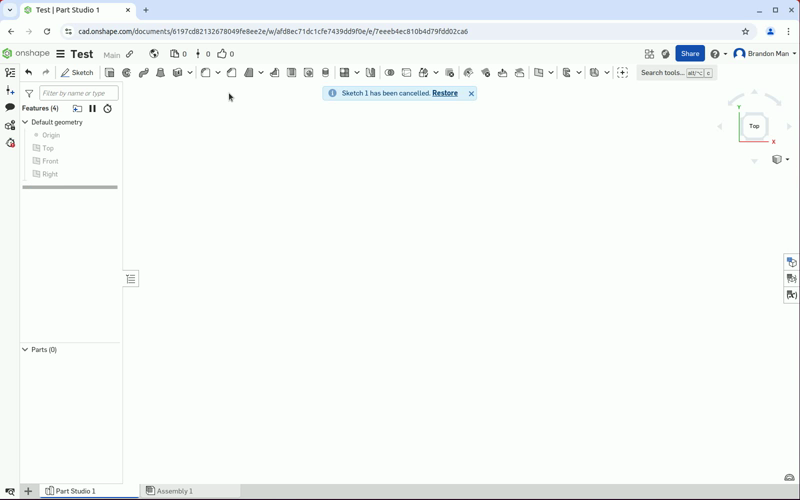
mouse_move(73, 352)
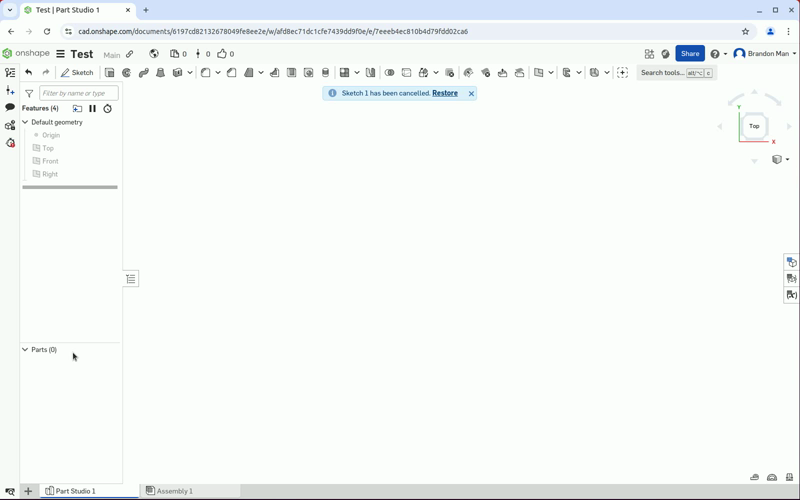
key(y)
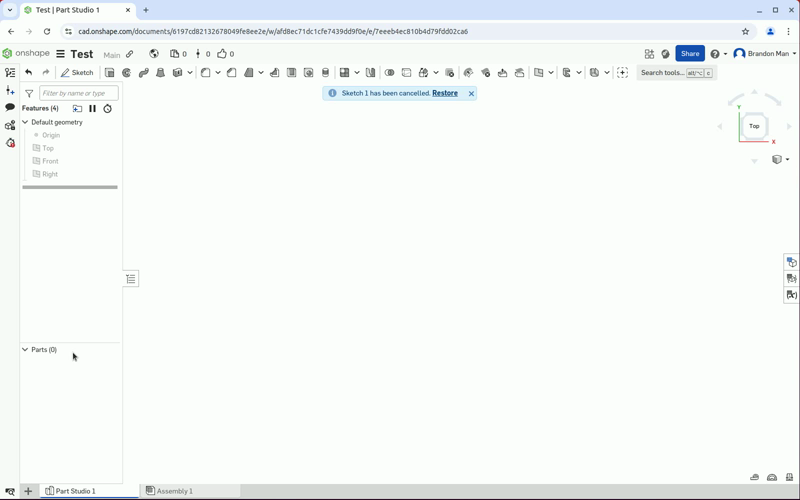
key(shift+p)
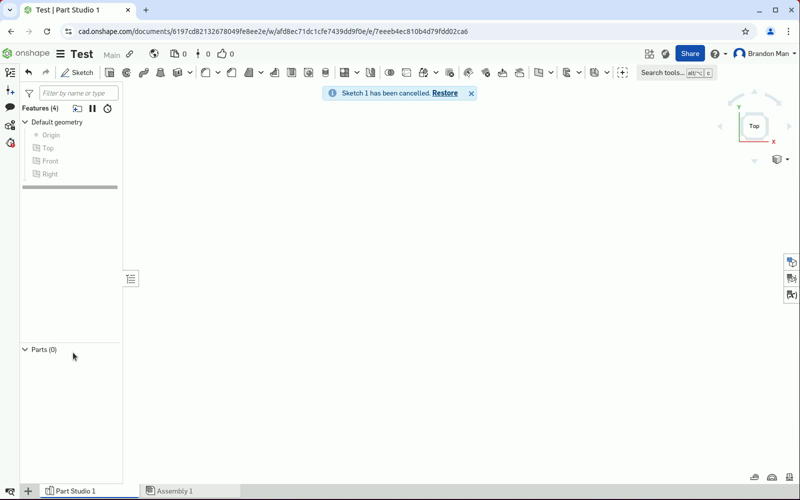
key(space)
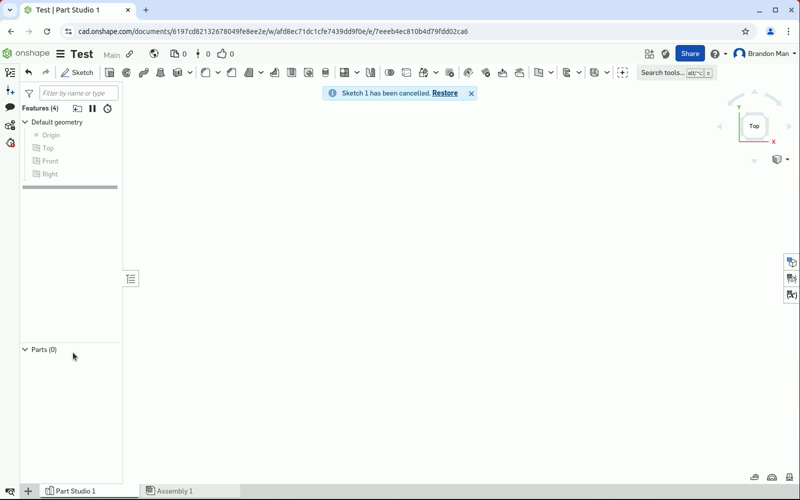
key_down(shift)
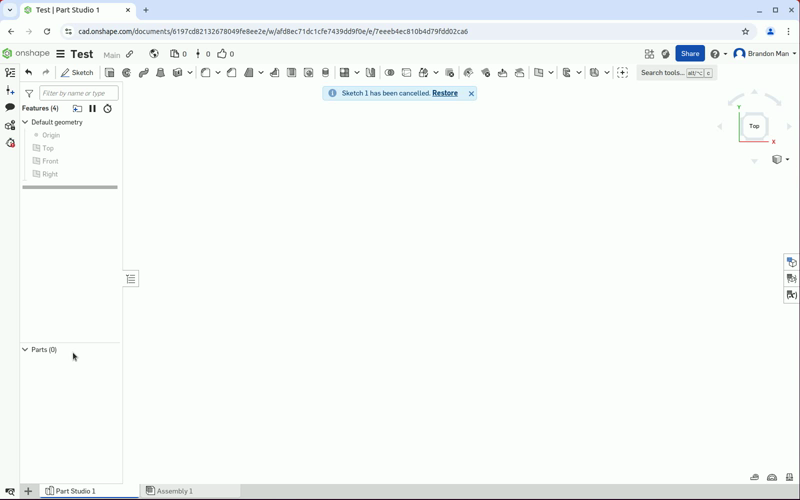
key(up)
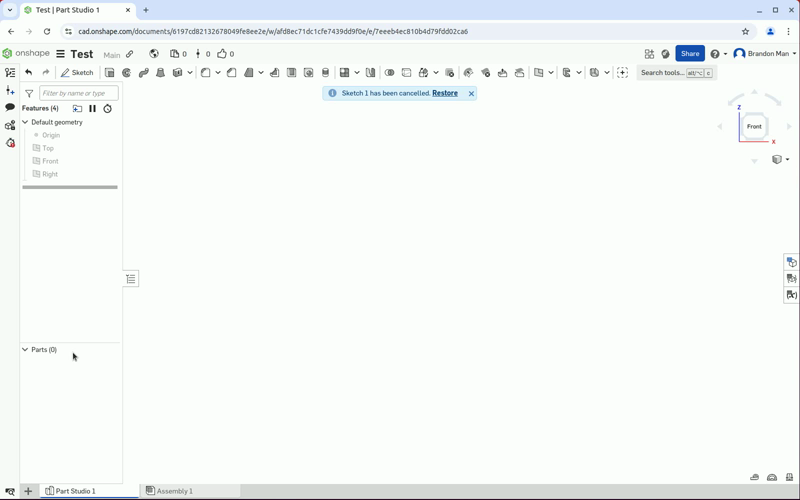
key_up(shift)
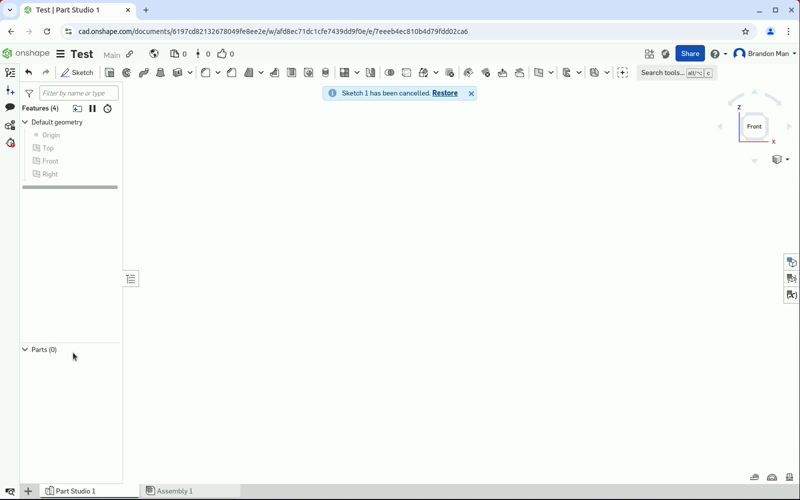
mouse_move(73, 352)
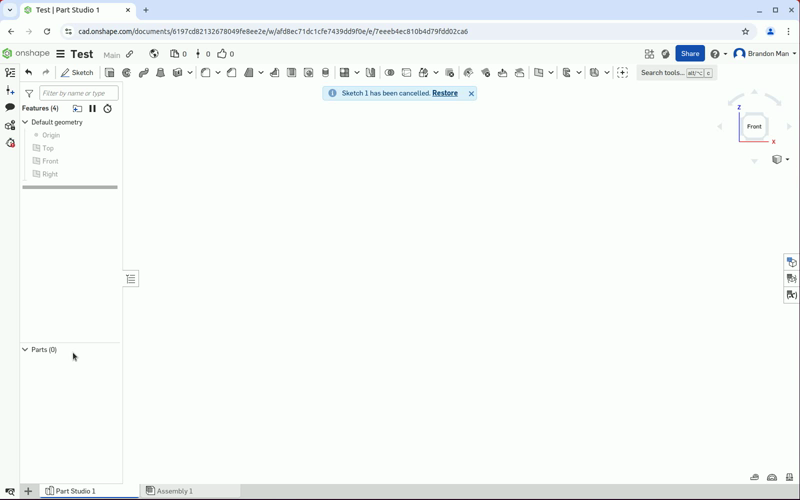
key(shift+y)
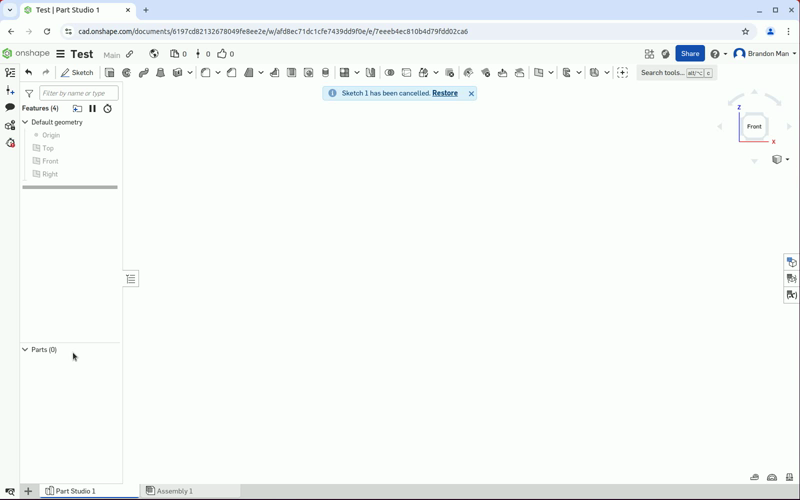
key(shift+s)
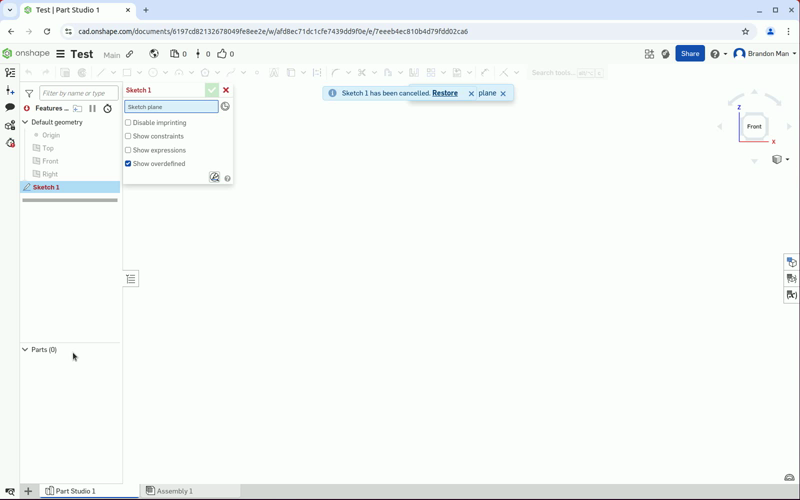
mouse_move(73, 163)
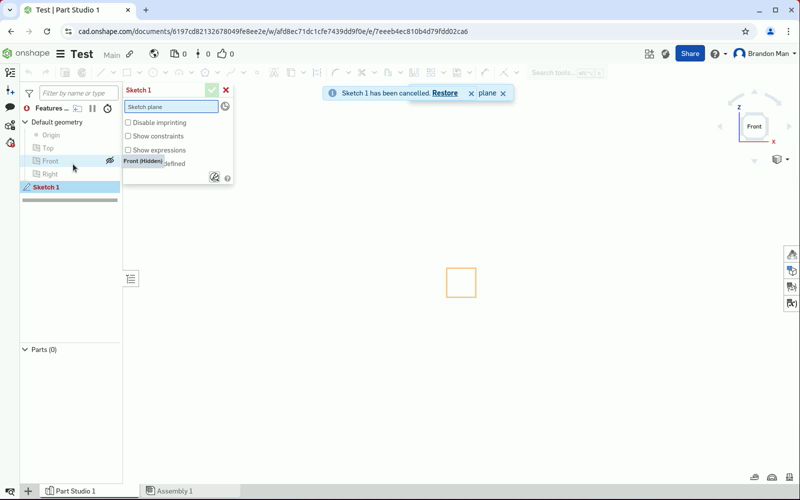
click(73, 163)
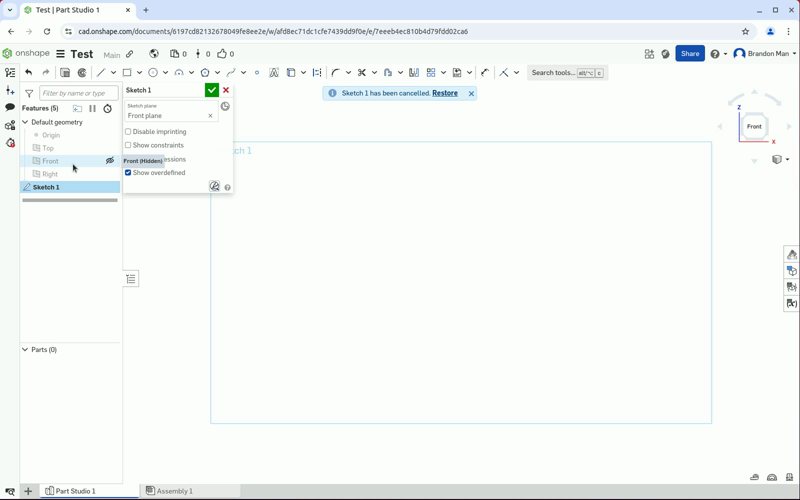
mouse_move(73, 352)
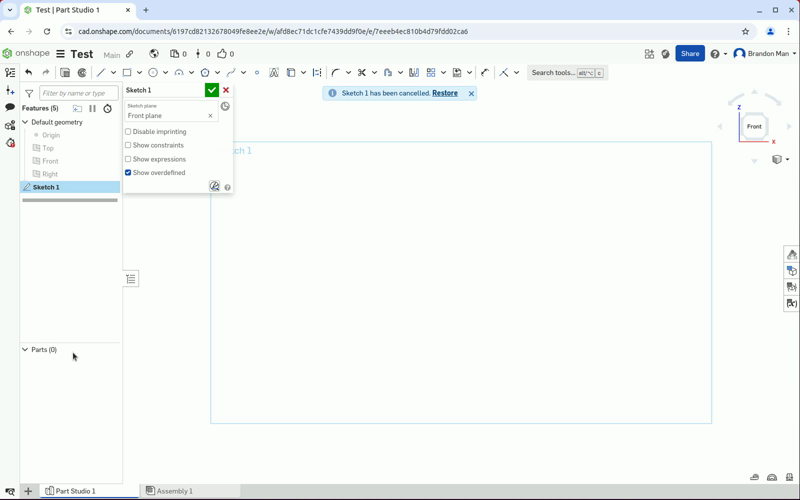
key(y)
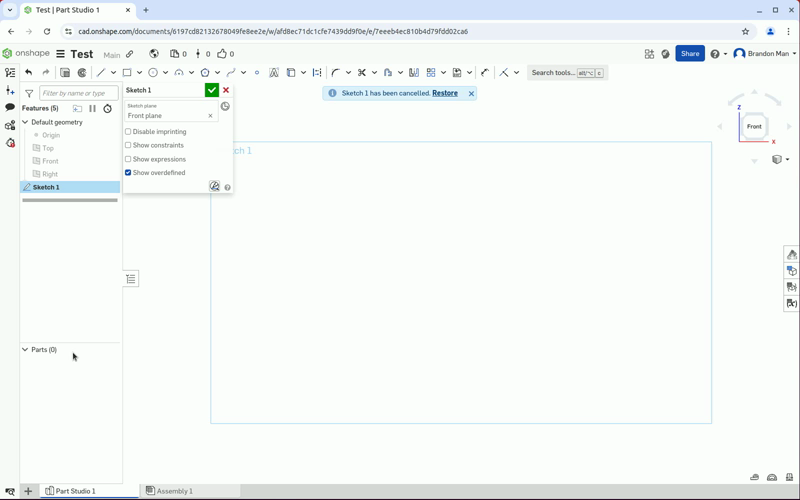
key(l)
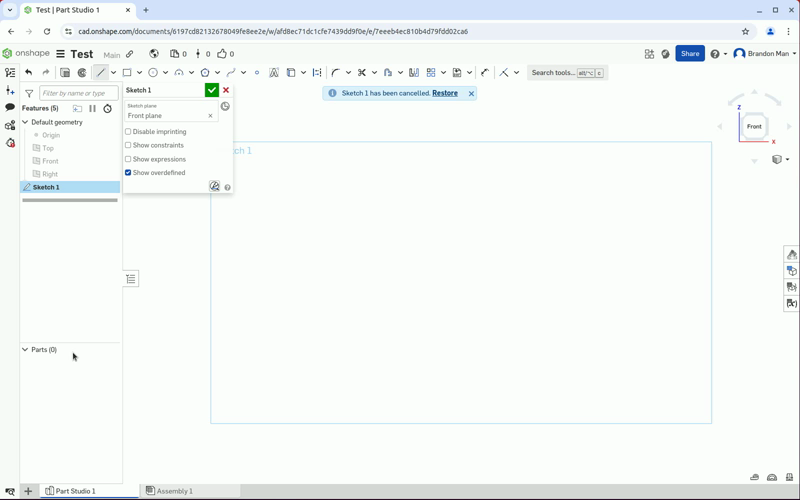
key_down(shift)
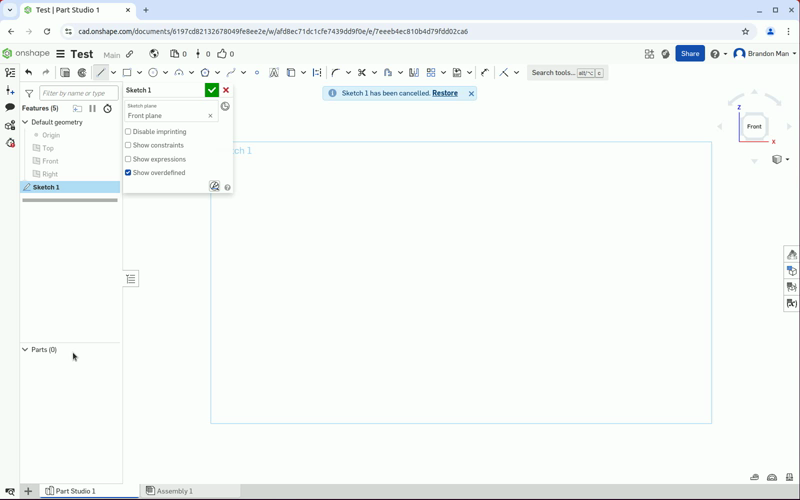
mouse_move(441, 282)
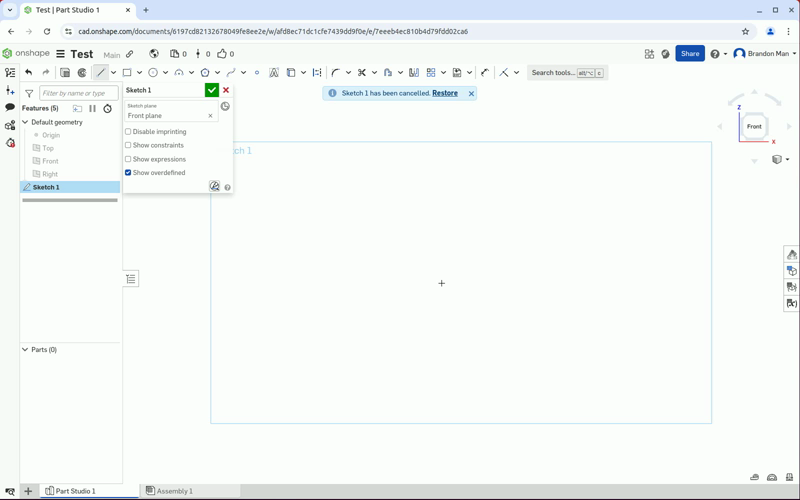
click(441, 282)
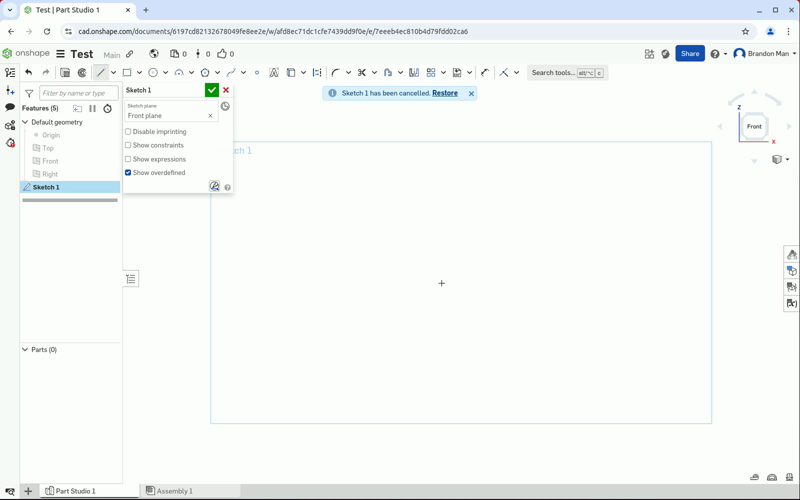
key_up(shift)
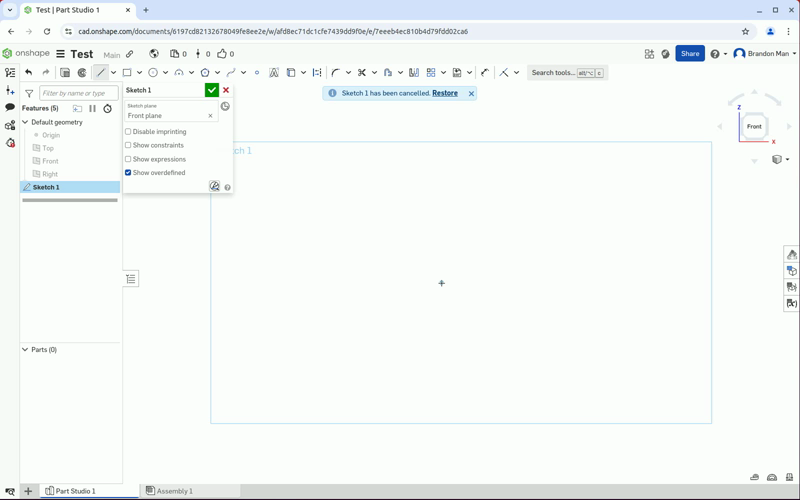
key_down(shift)
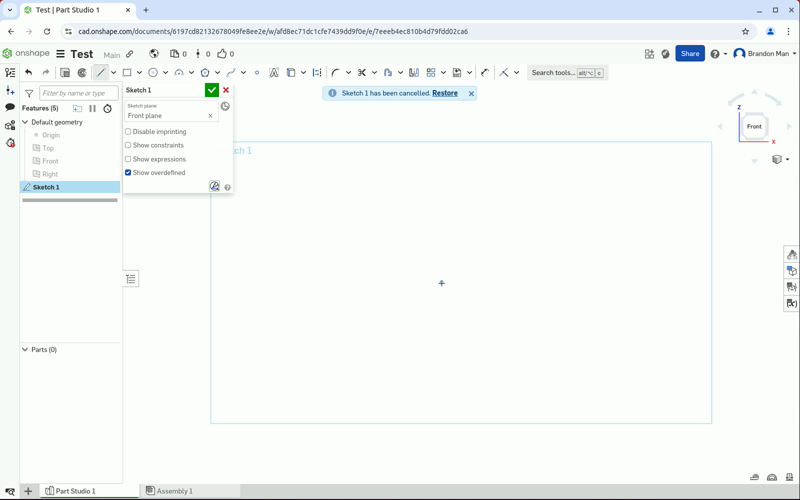
mouse_move(471, 282)
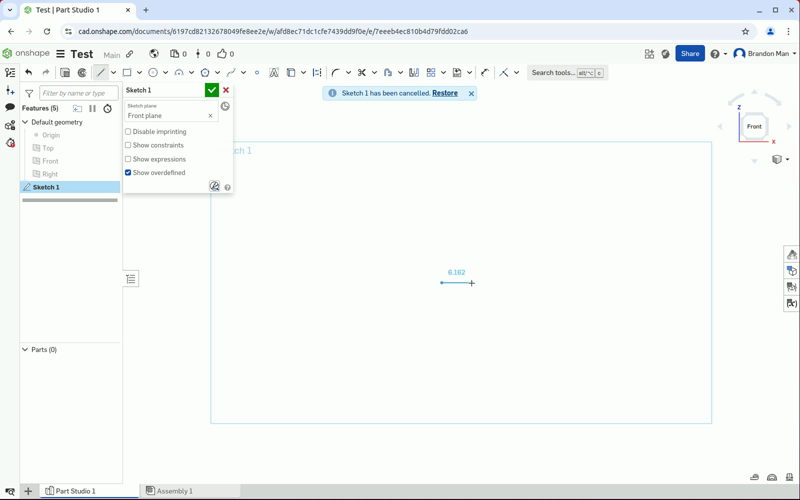
mouse_move(451, 299)
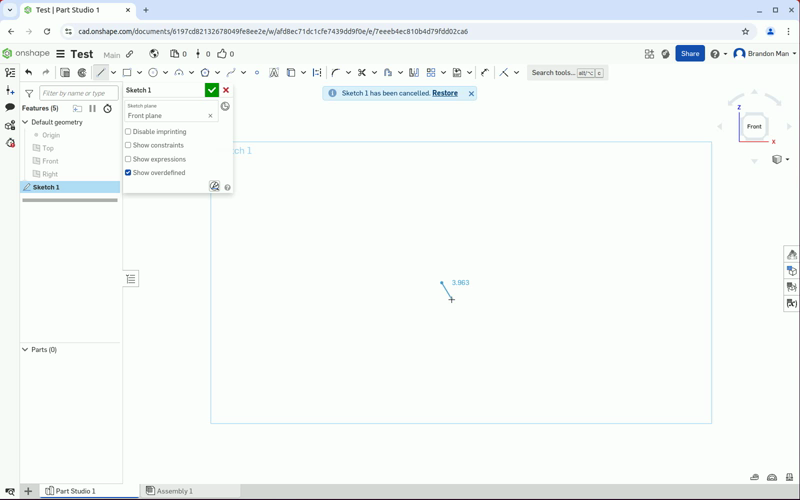
click(451, 299)
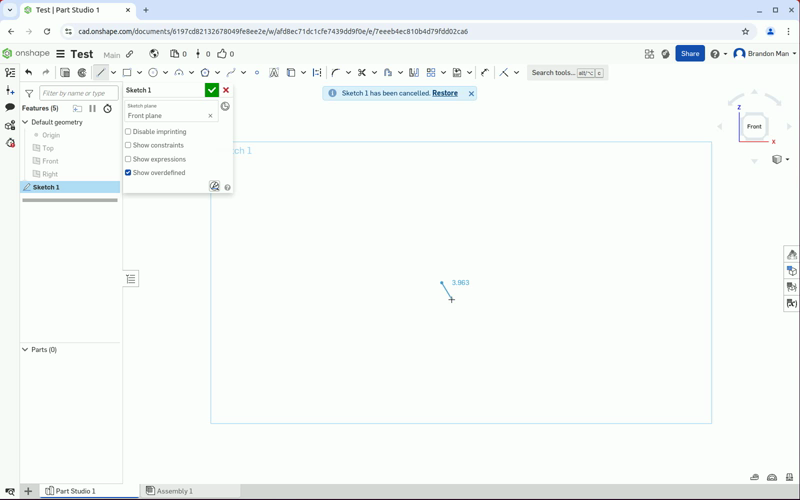
key_up(shift)
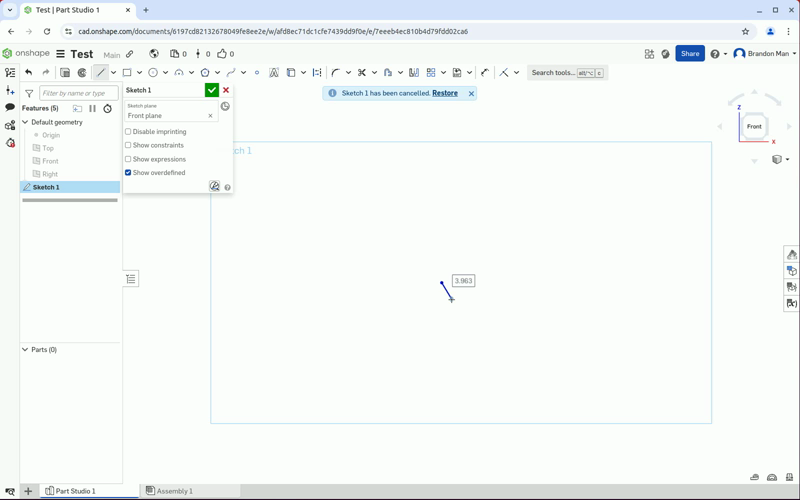
key_down(shift)
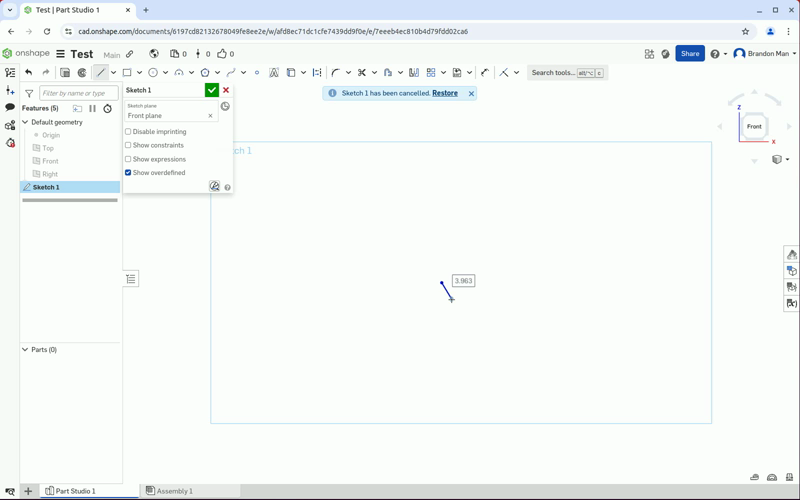
mouse_move(481, 299)
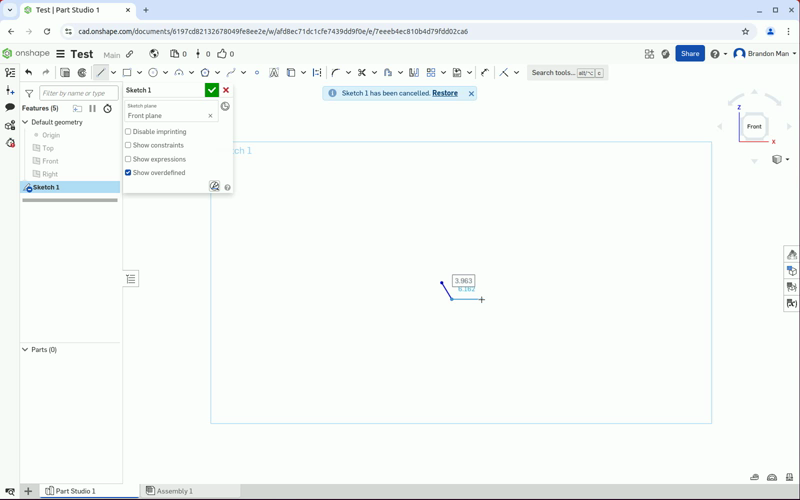
mouse_move(470, 299)
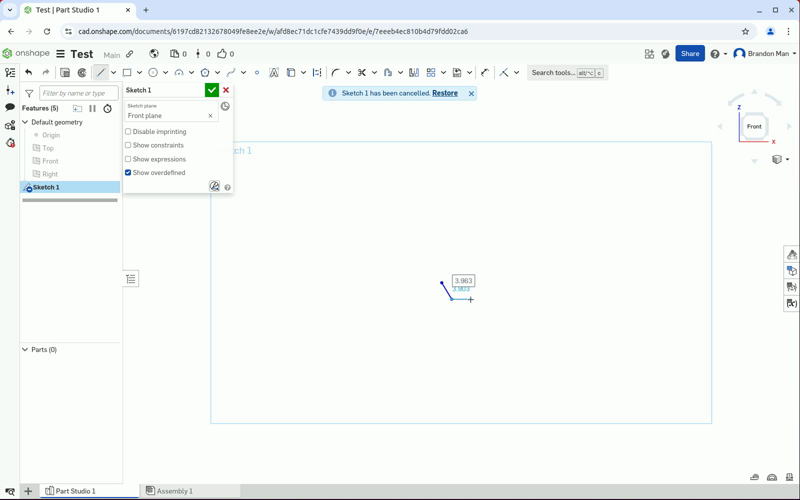
click(470, 299)
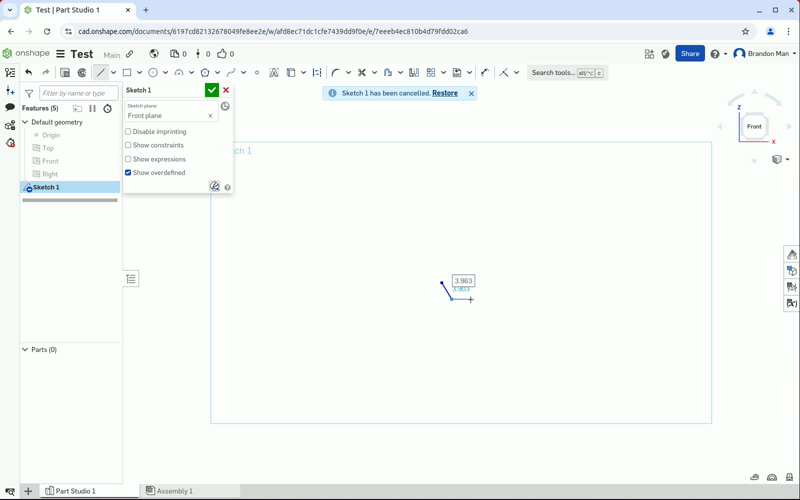
key_up(shift)
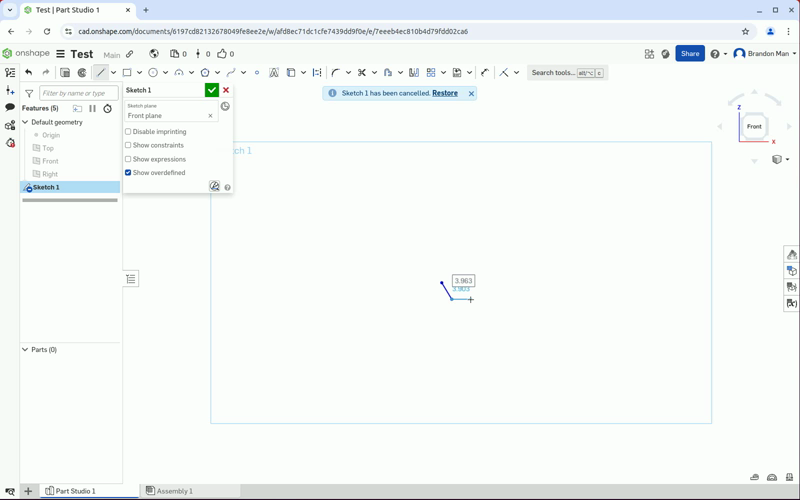
key_down(shift)
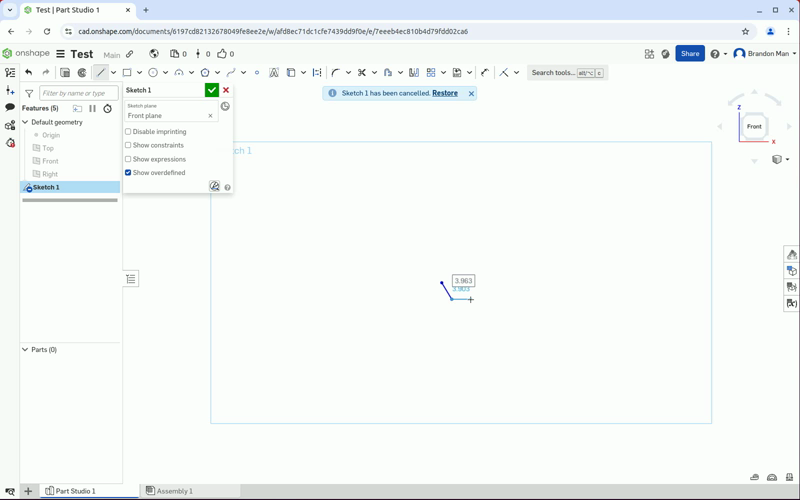
mouse_move(500, 299)
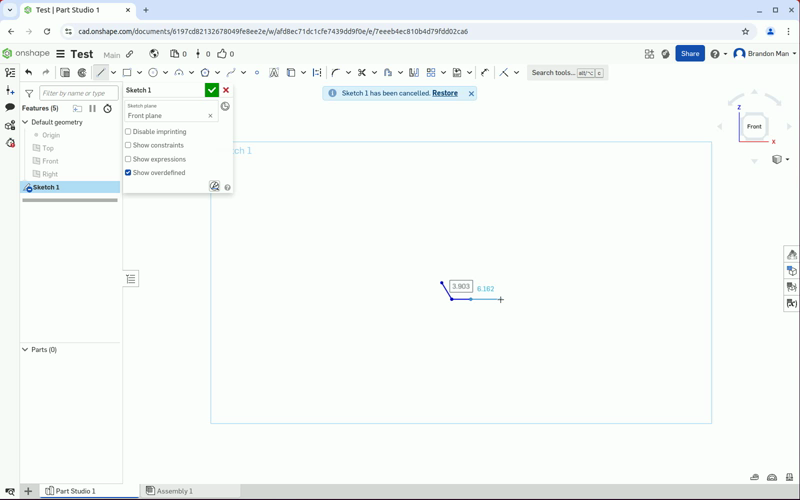
mouse_move(480, 282)
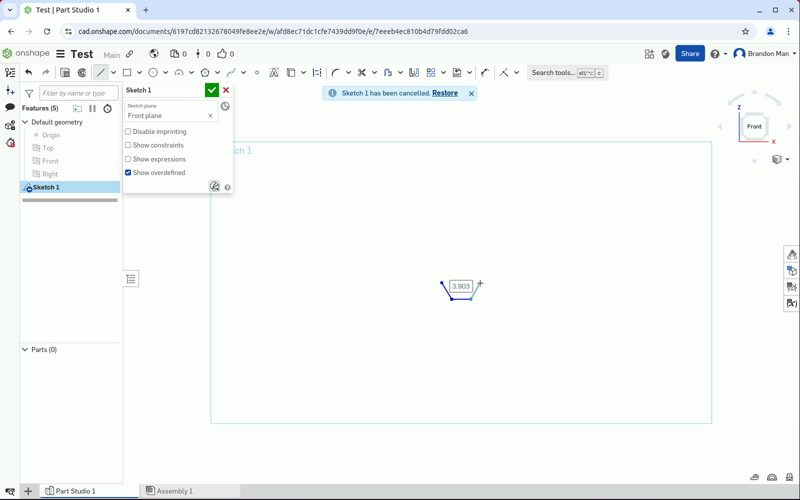
click(480, 282)
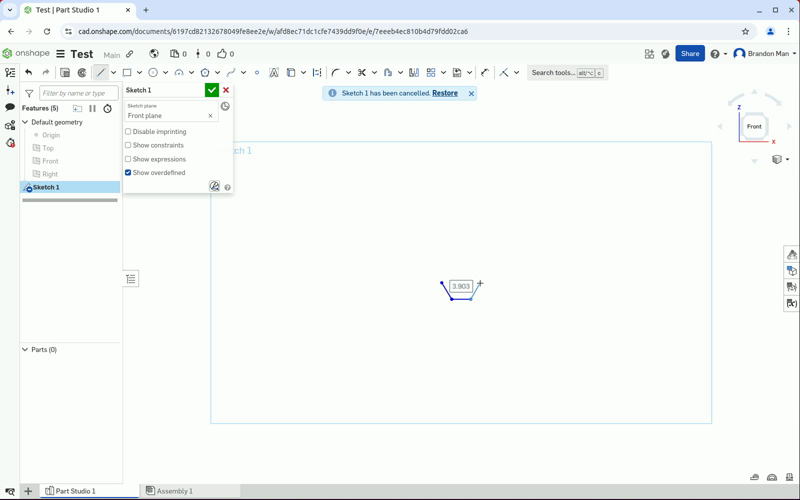
key_up(shift)
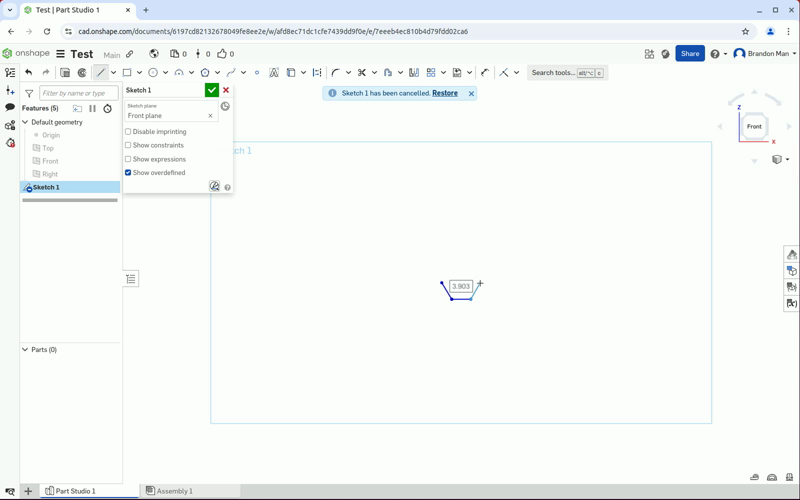
key_down(shift)
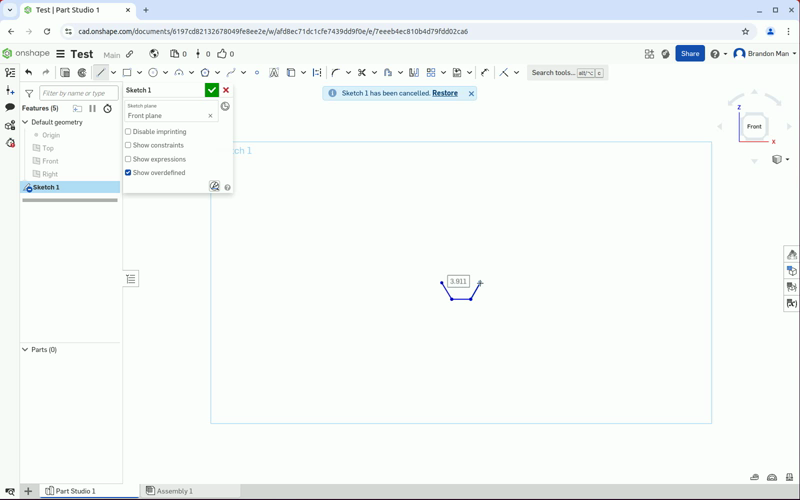
mouse_move(510, 282)
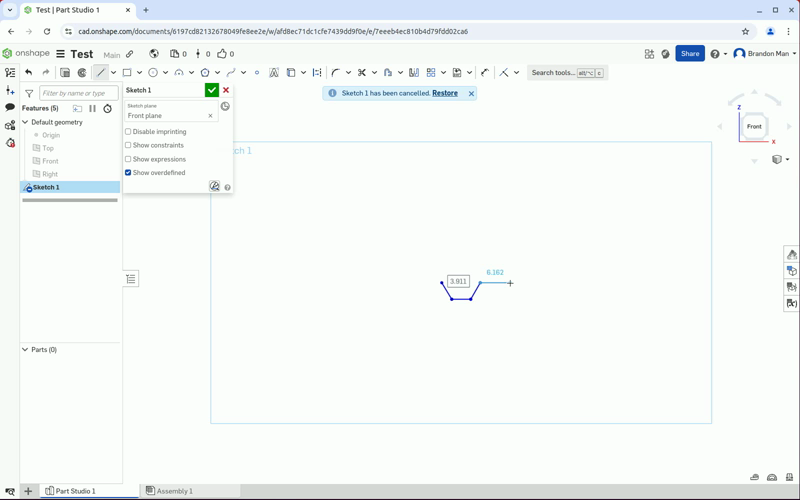
mouse_move(470, 266)
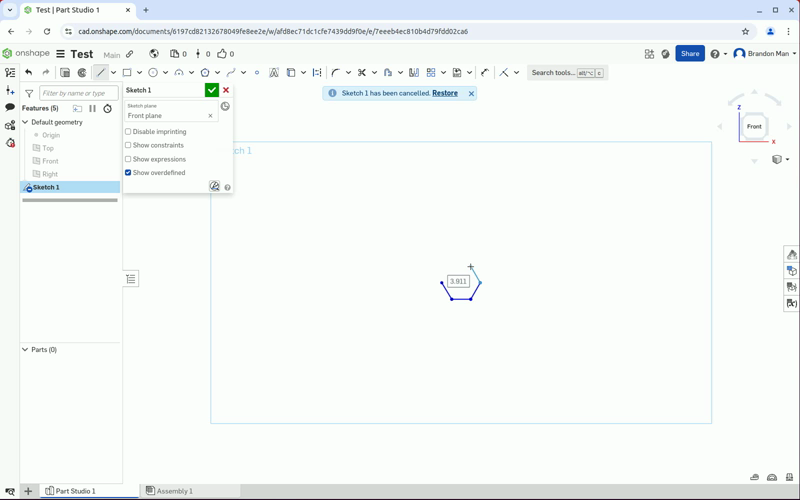
click(470, 266)
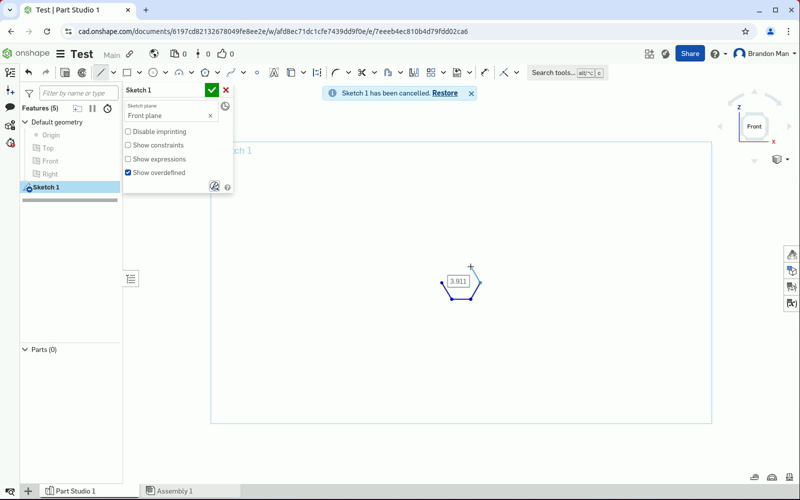
key_up(shift)
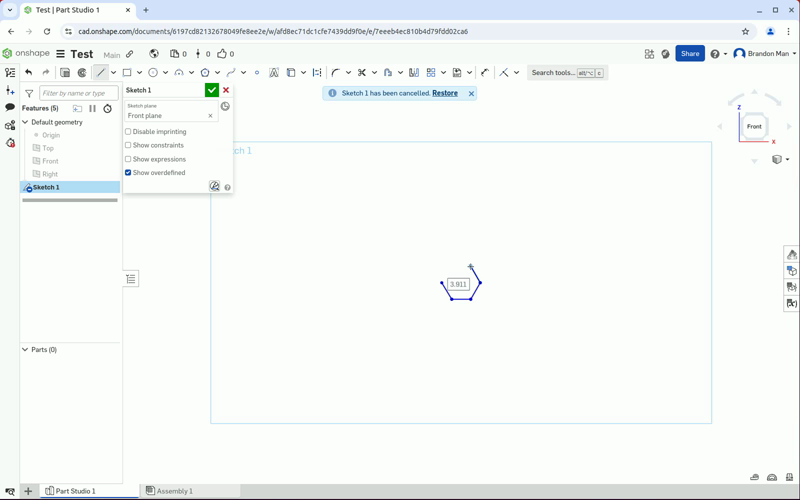
key_down(shift)
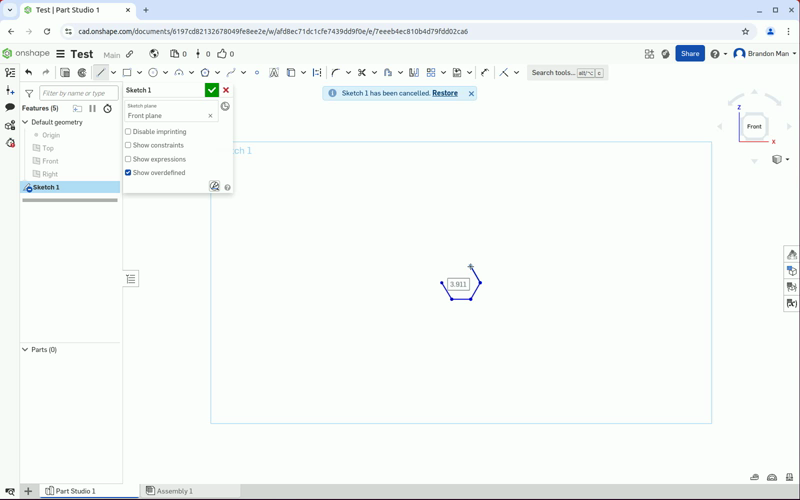
mouse_move(500, 266)
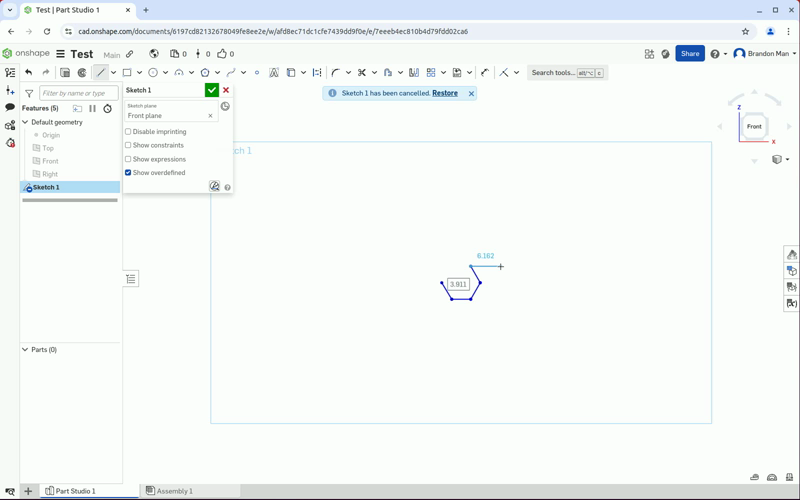
mouse_move(451, 266)
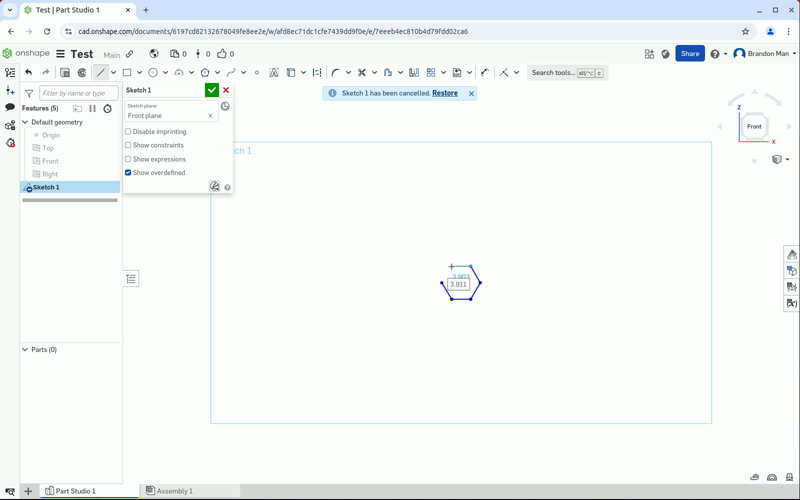
click(451, 266)
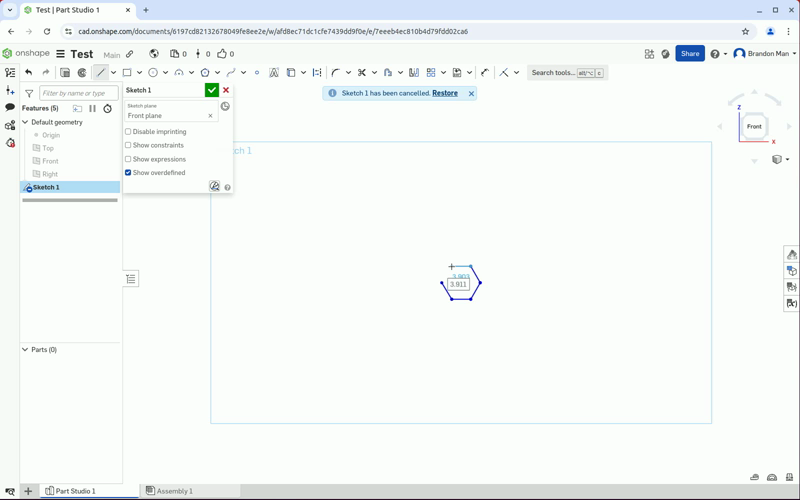
key_up(shift)
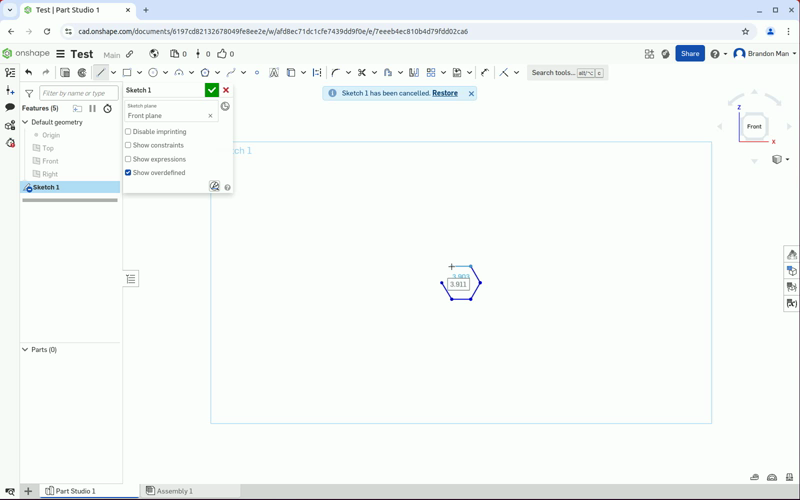
mouse_move(481, 266)
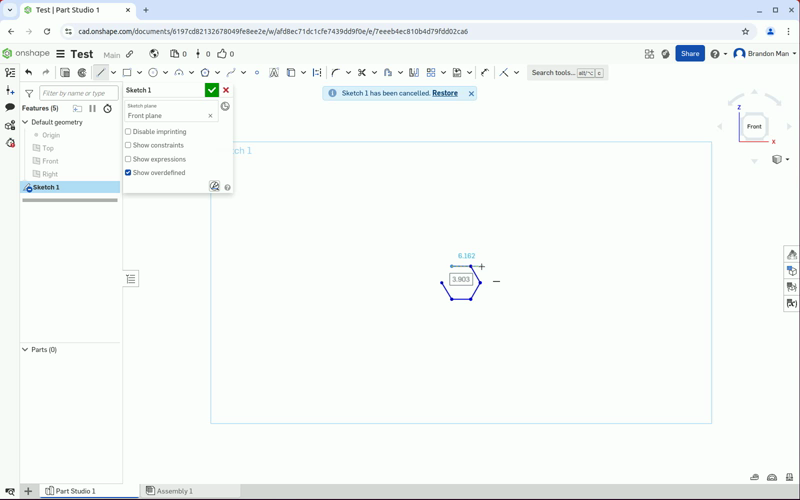
key_down(shift)
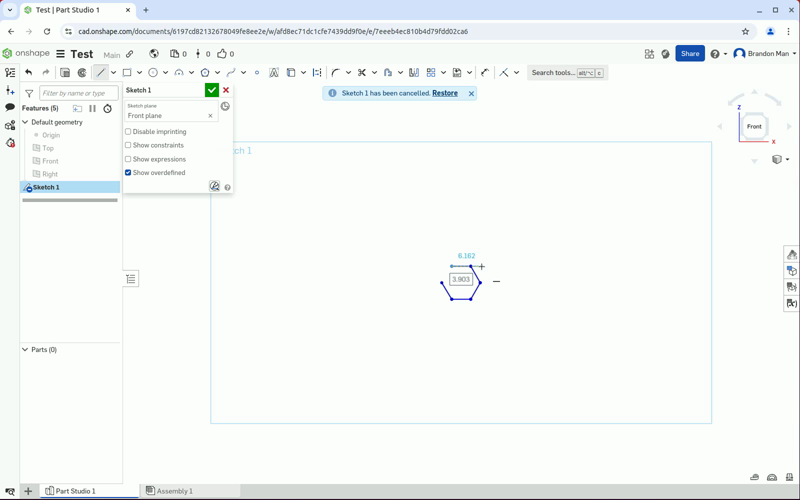
mouse_move(441, 282)
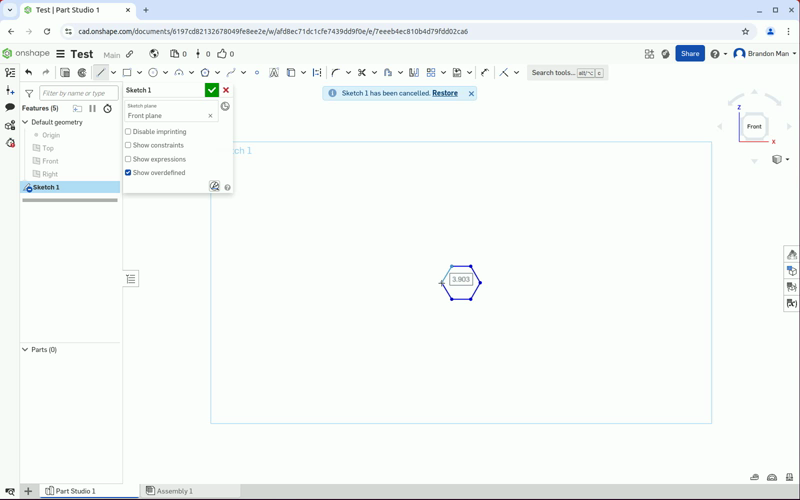
key_up(shift)
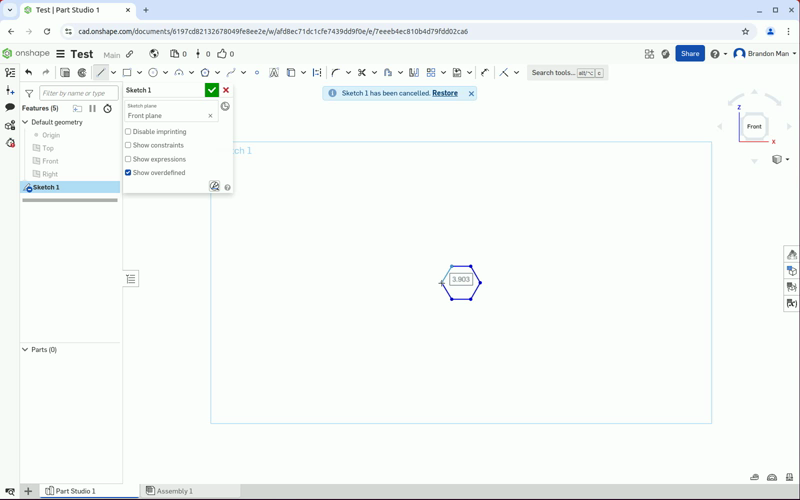
click(441, 282)
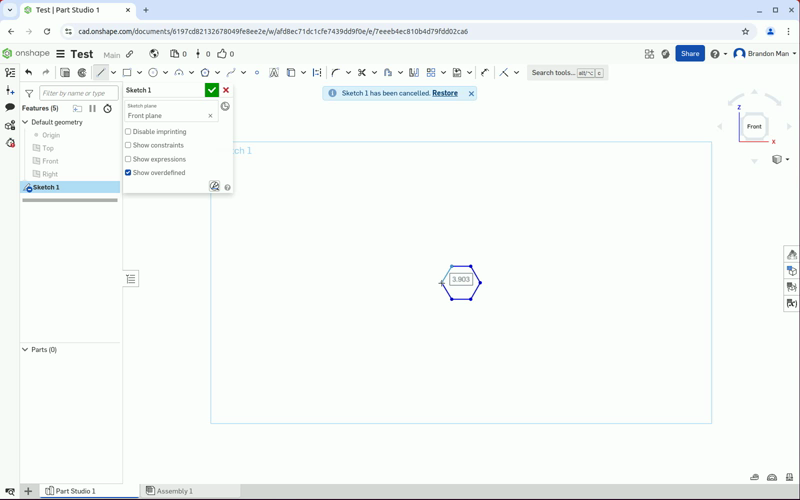
key(esc)
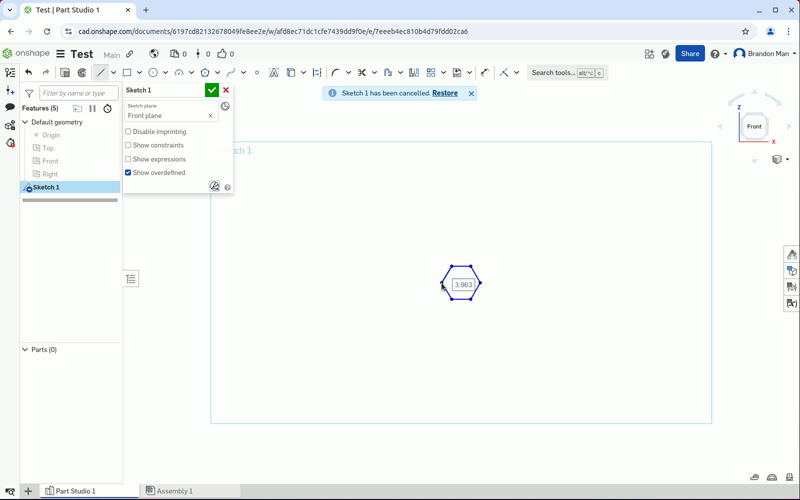
key(c)
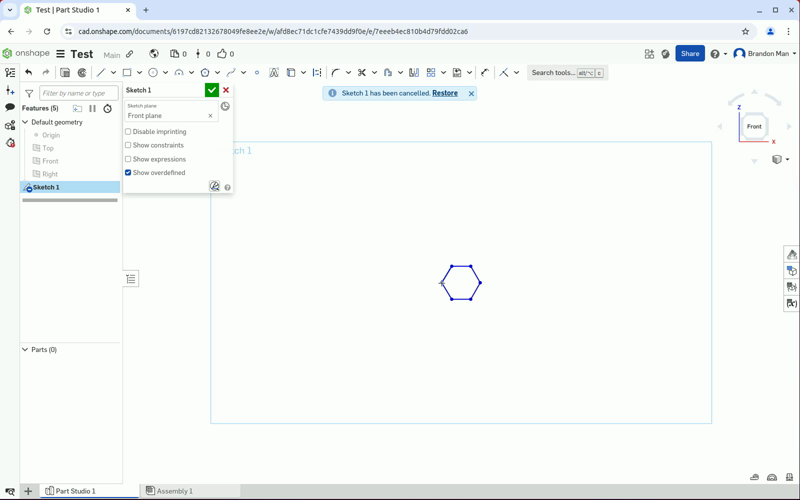
key_down(shift)
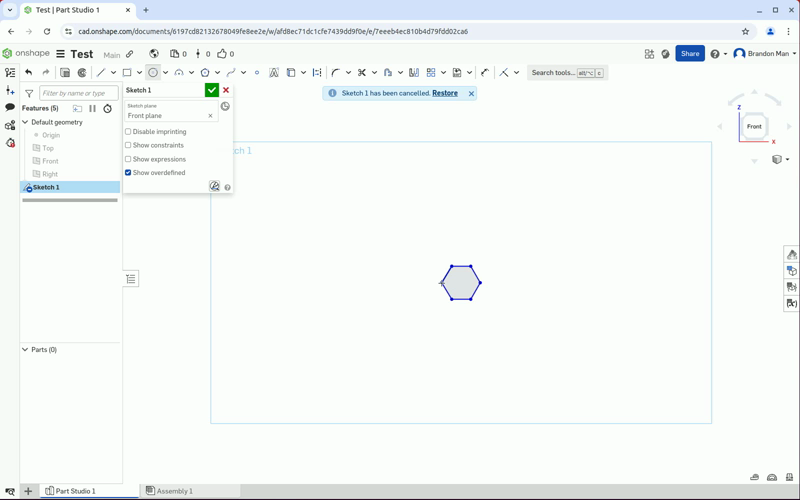
mouse_move(461, 282)
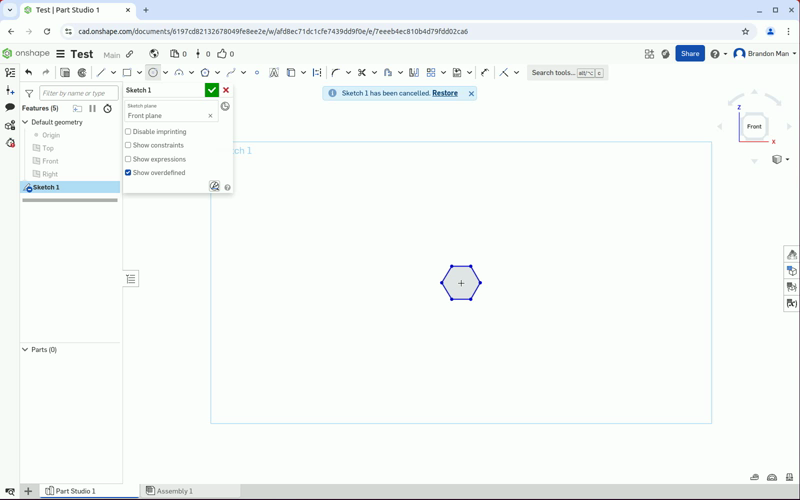
click(461, 282)
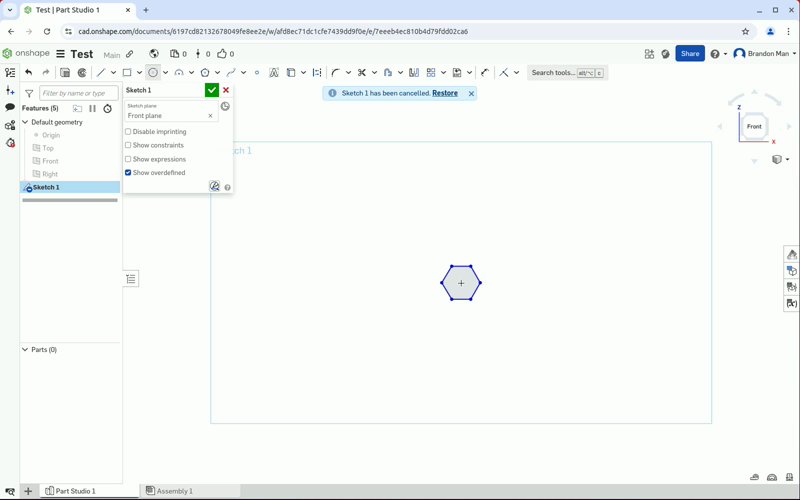
key_up(shift)
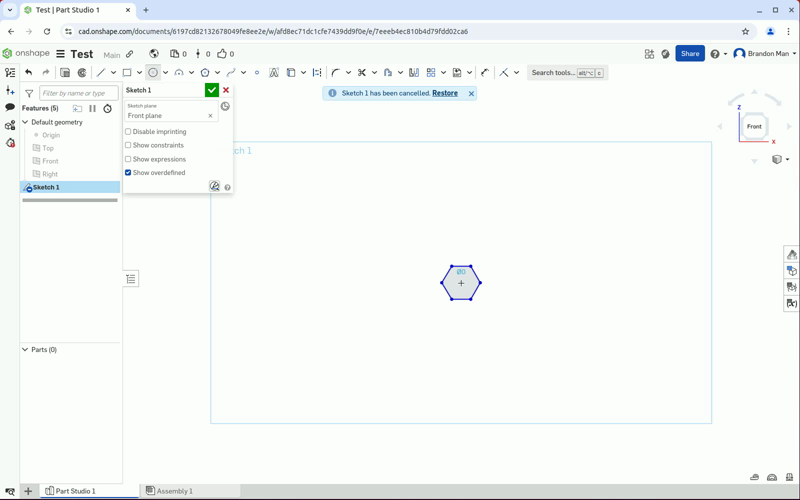
mouse_move(472, 282)
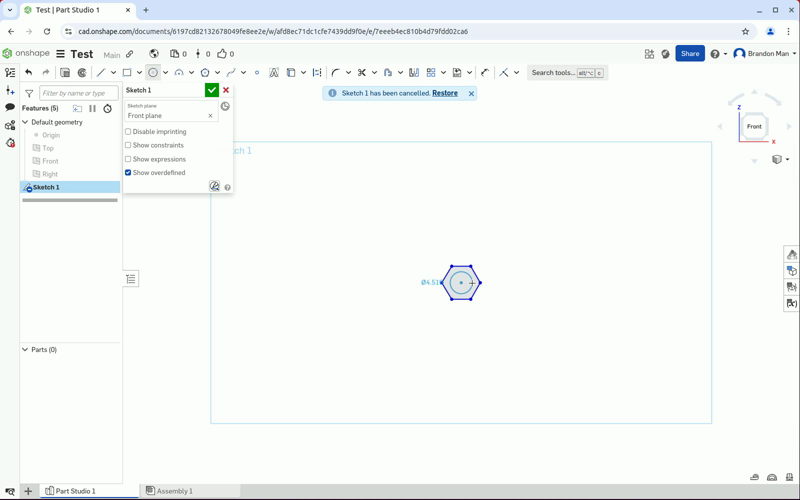
click(472, 282)
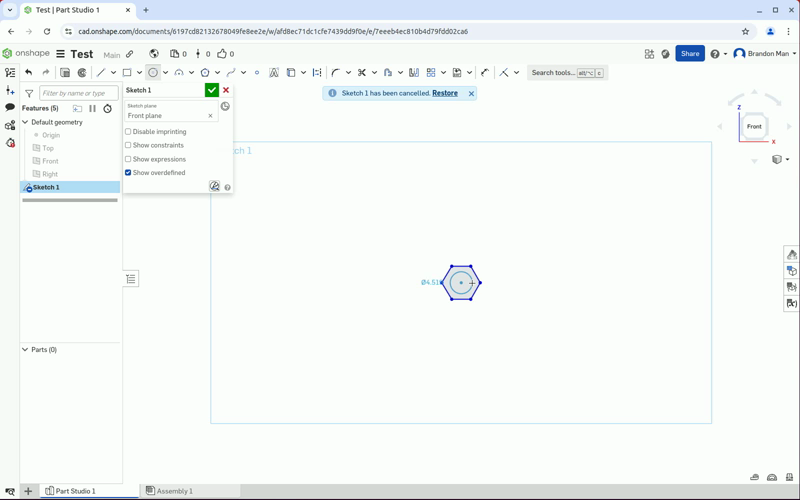
key(esc)
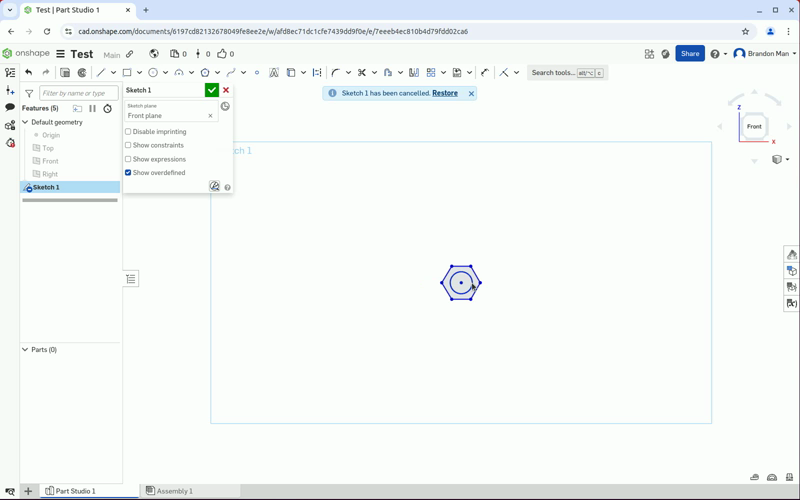
mouse_move(474, 279)
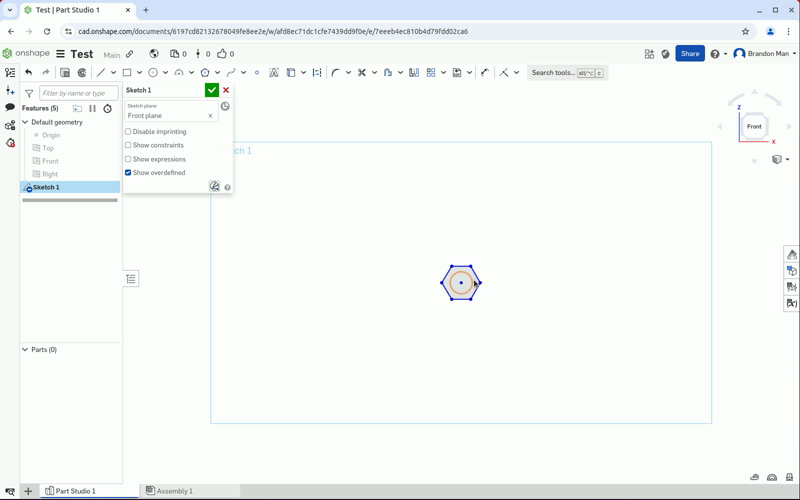
scroll(6)
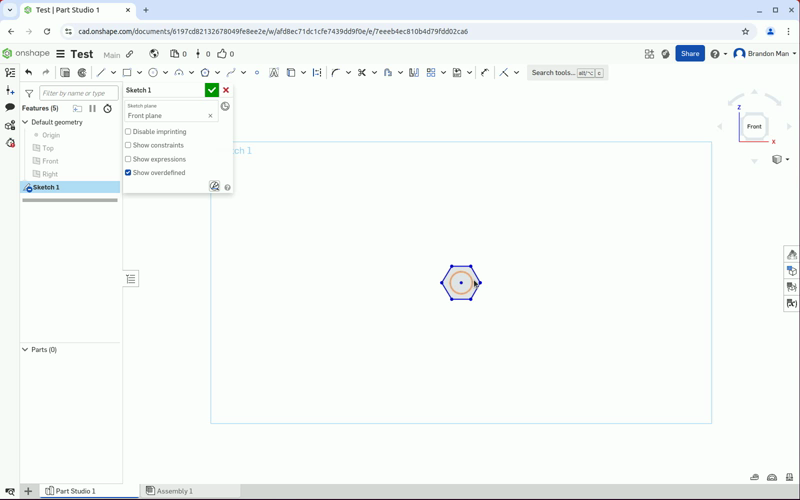
scroll(6)
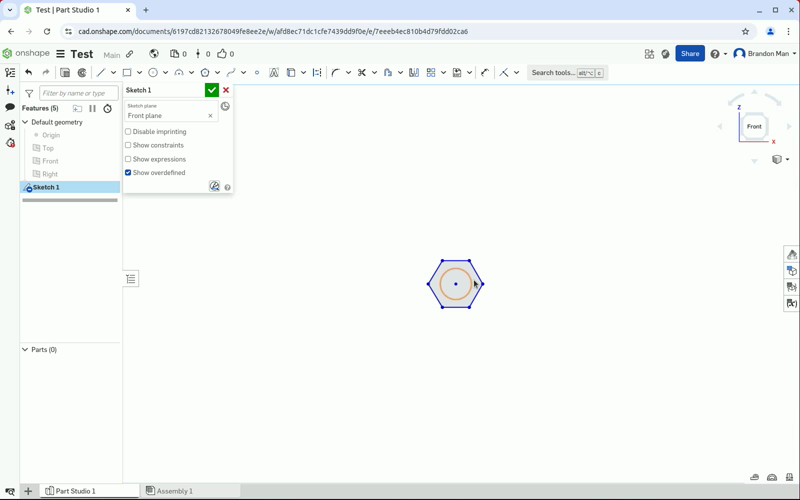
scroll(6)
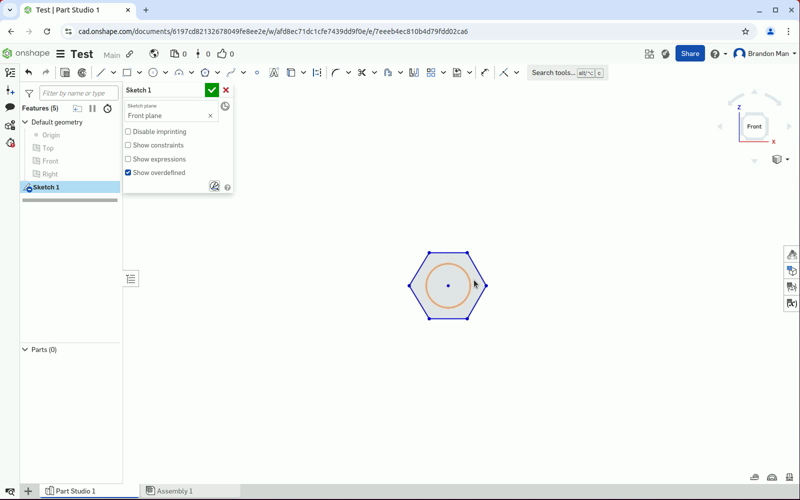
scroll(6)
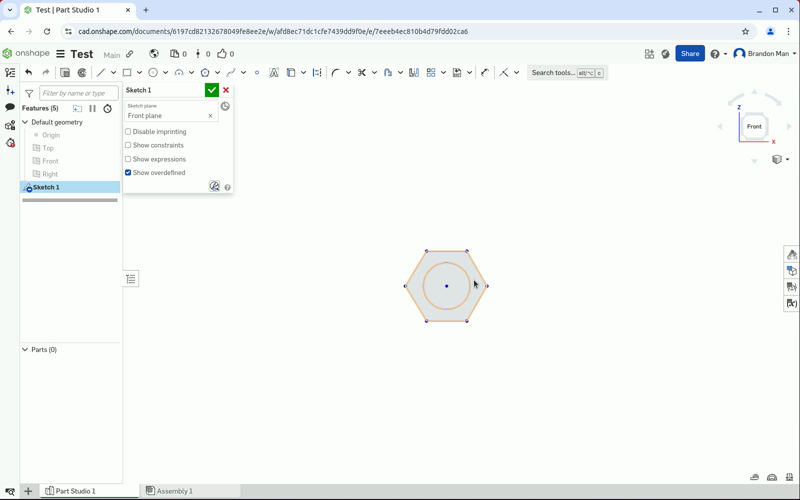
scroll(6)
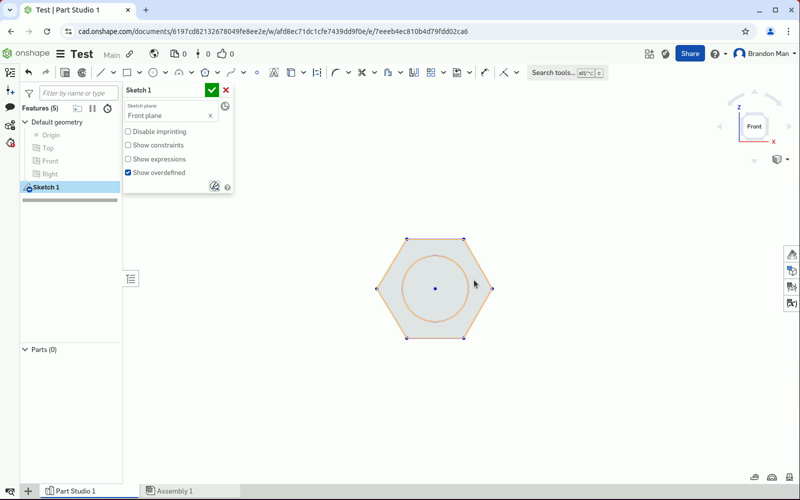
scroll(6)
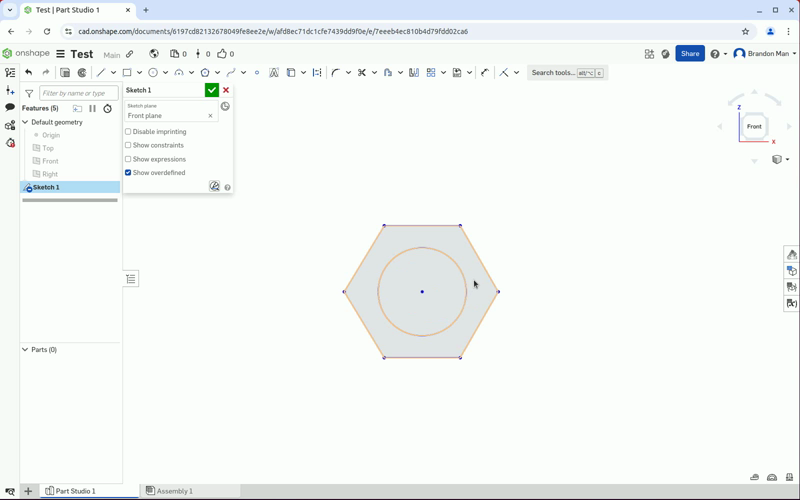
scroll(6)
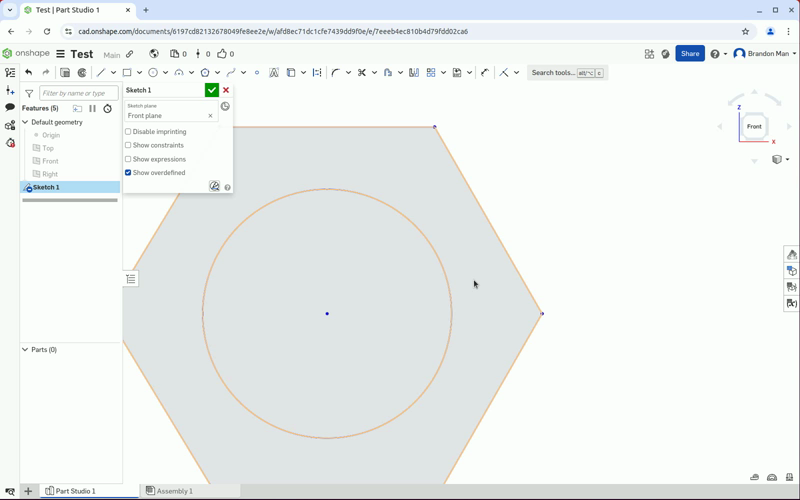
click(474, 279)
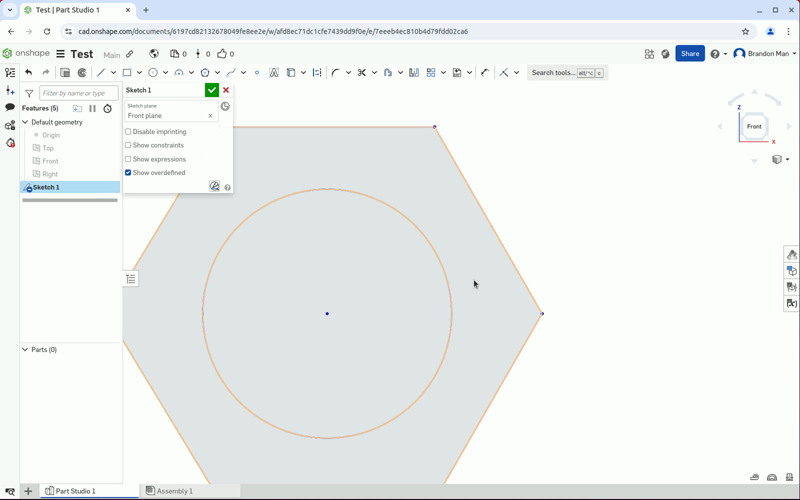
scroll(-6)
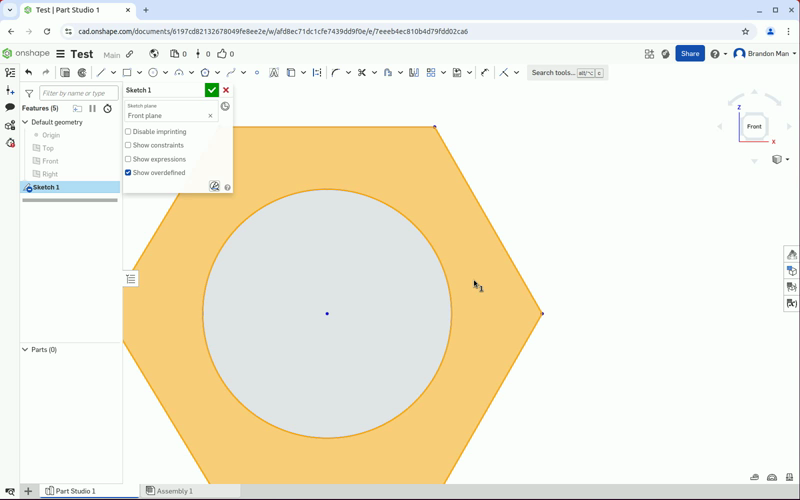
scroll(-6)
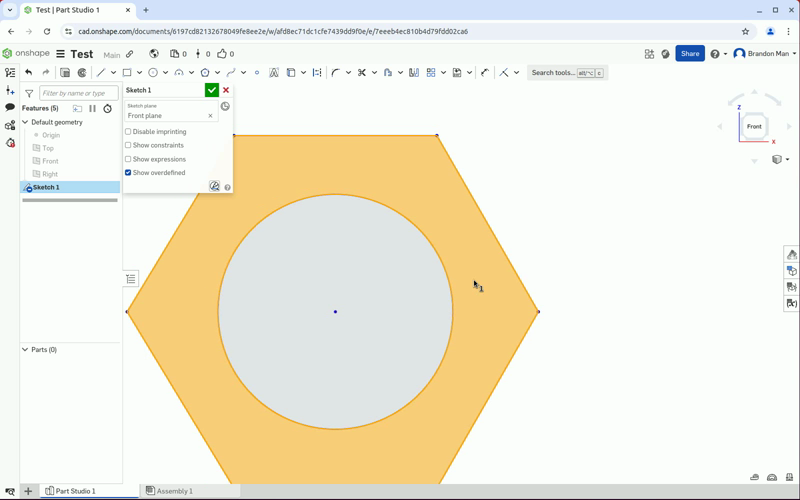
scroll(-6)
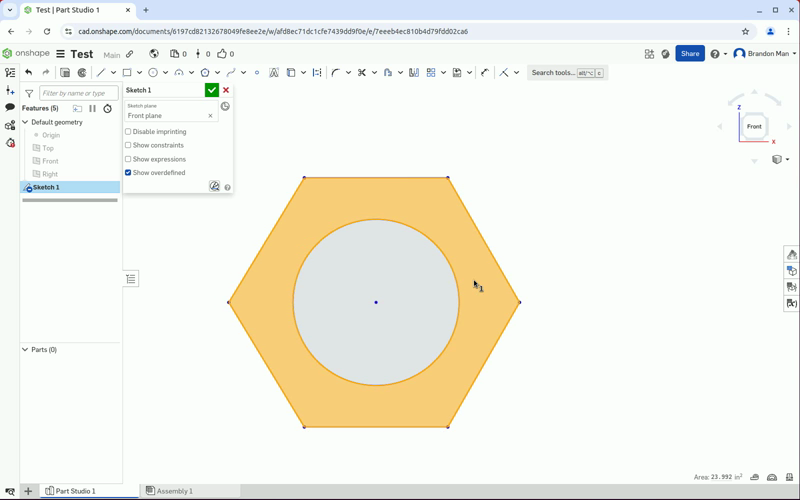
scroll(-6)
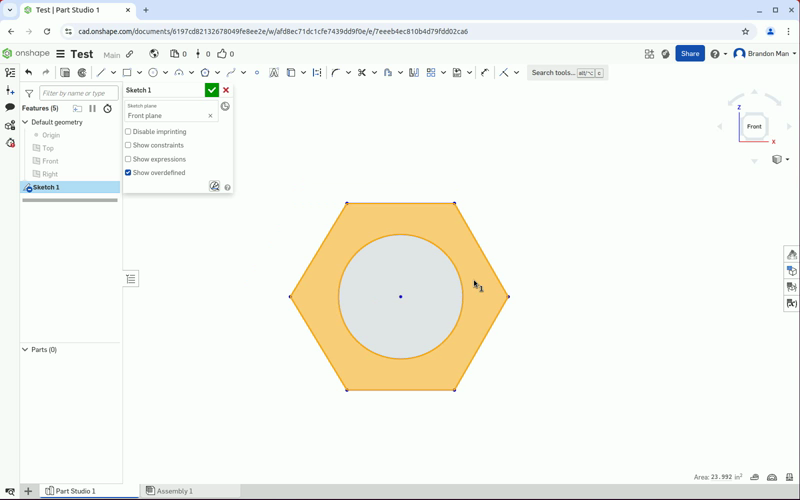
scroll(-6)
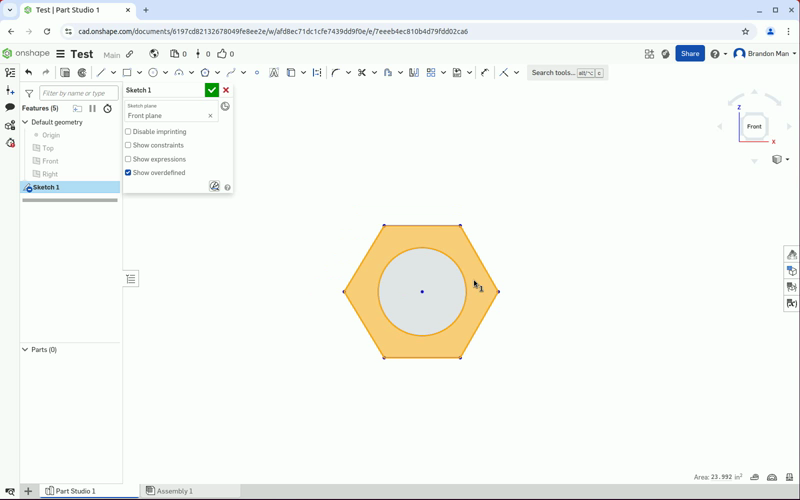
scroll(-6)
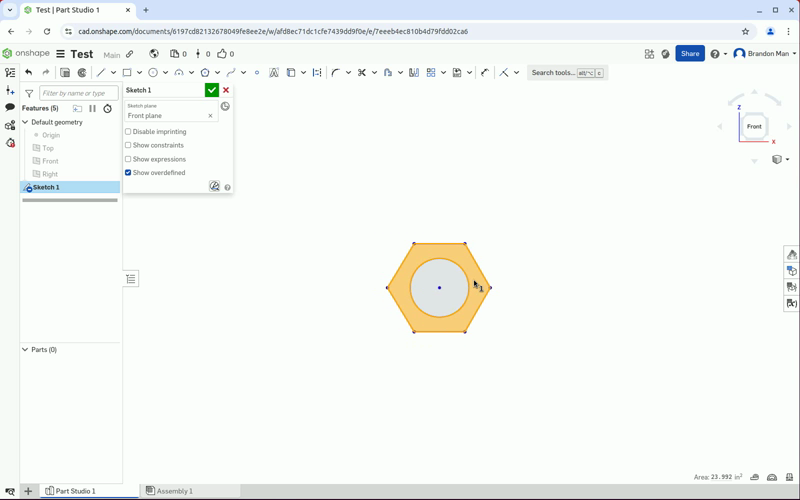
scroll(-6)
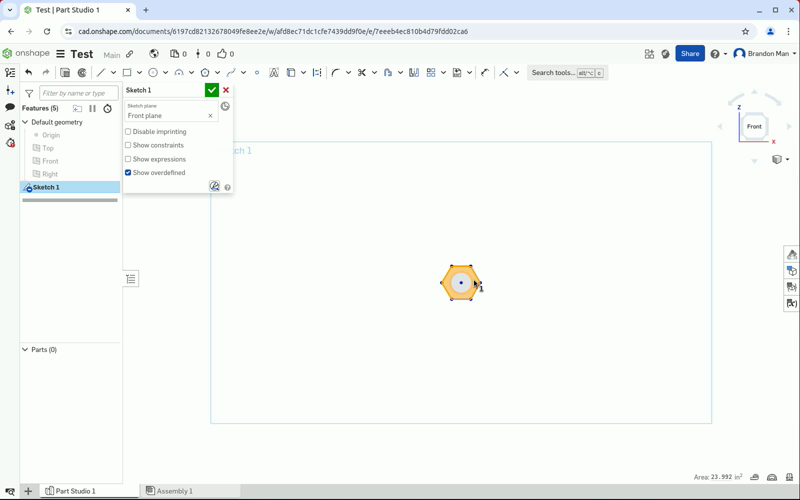
mouse_move(73, 352)
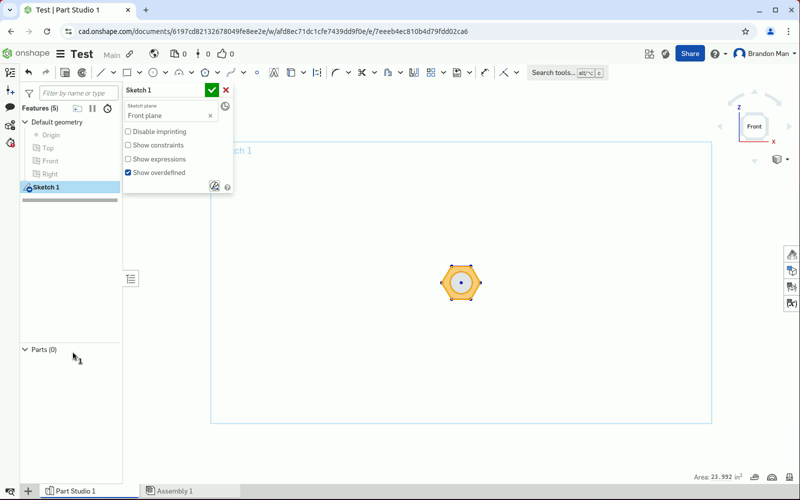
key(shift+y)
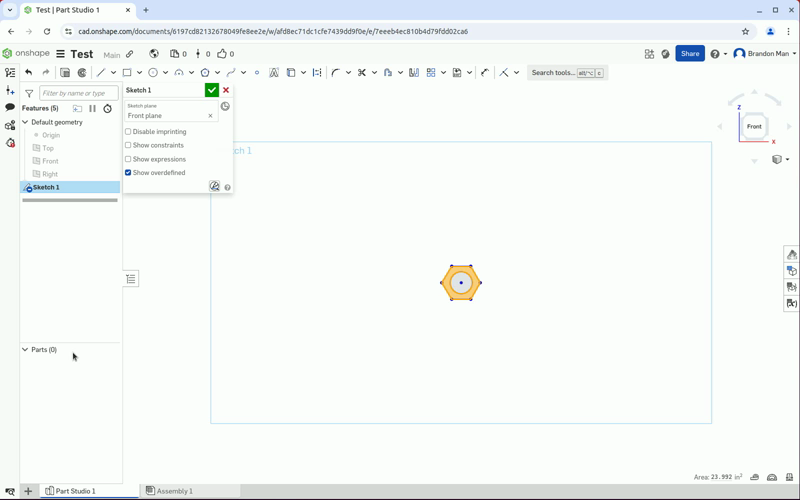
key(shift+e)
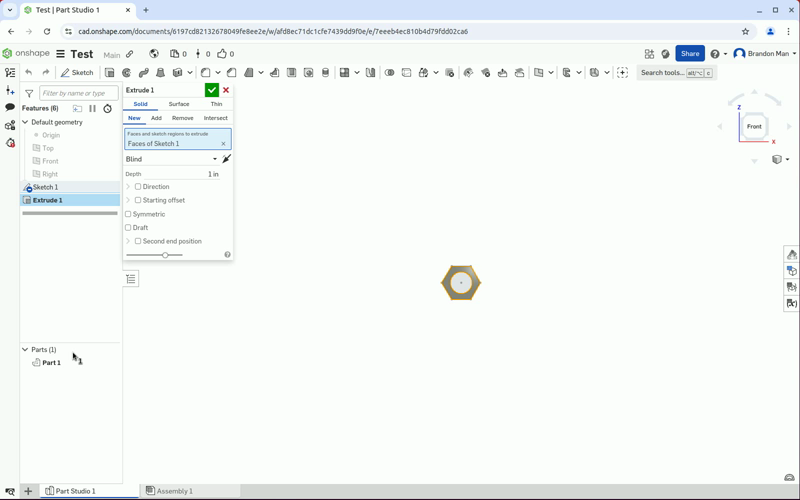
mouse_move(143, 106)
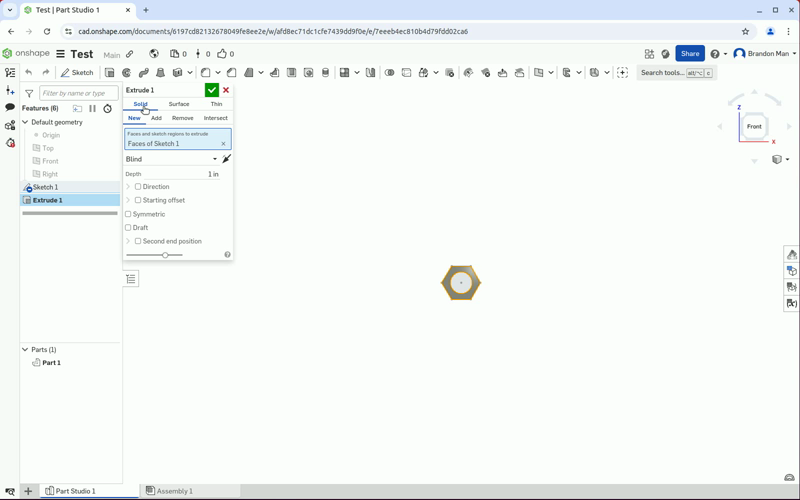
click(143, 106)
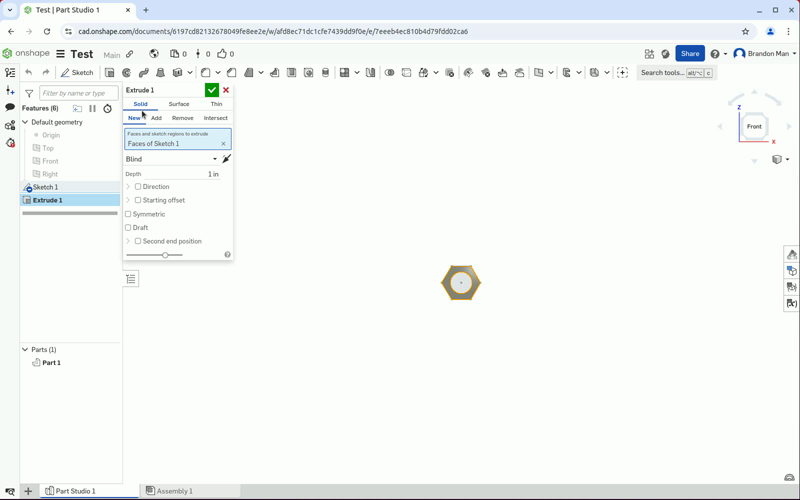
mouse_move(137, 120)
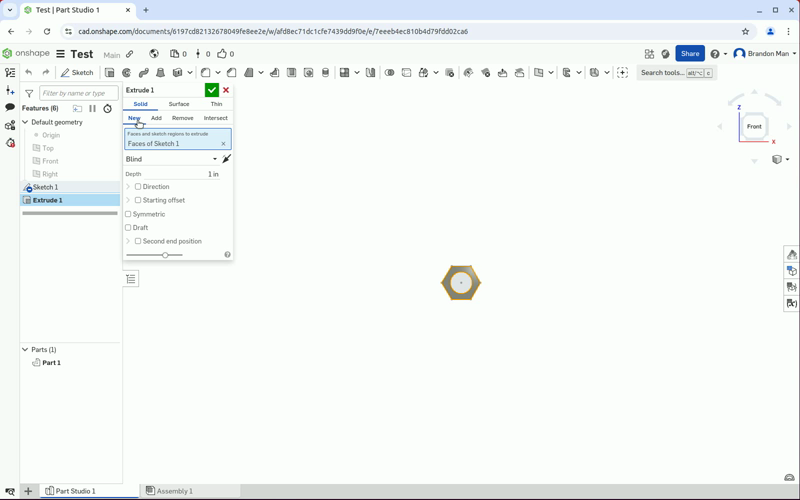
click(137, 120)
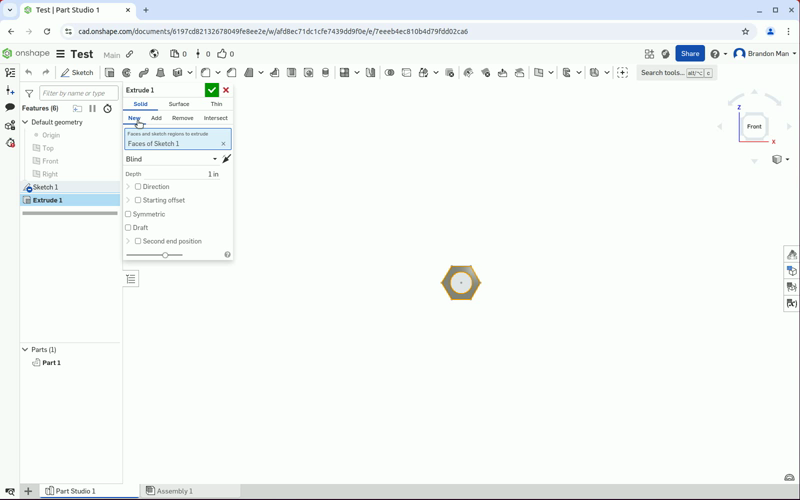
key(tab, 4)
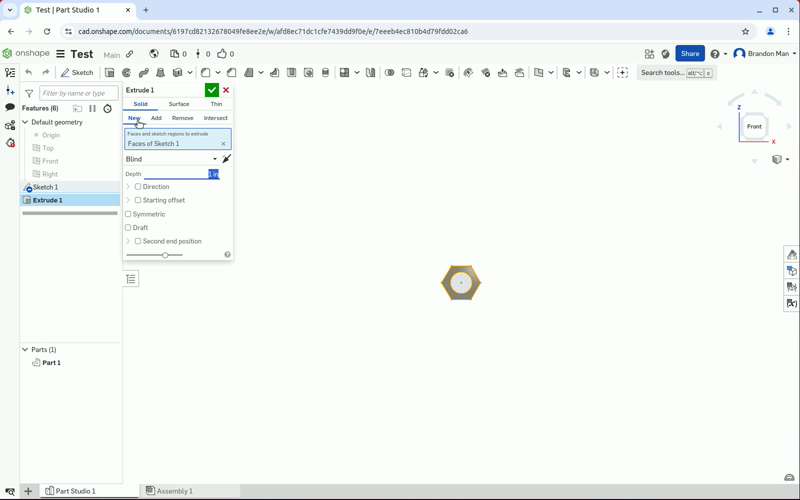
text(23.108)
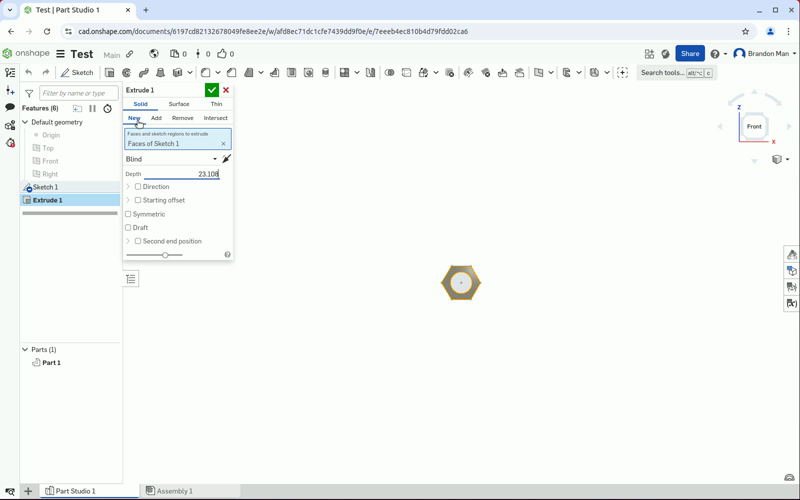
key(enter)
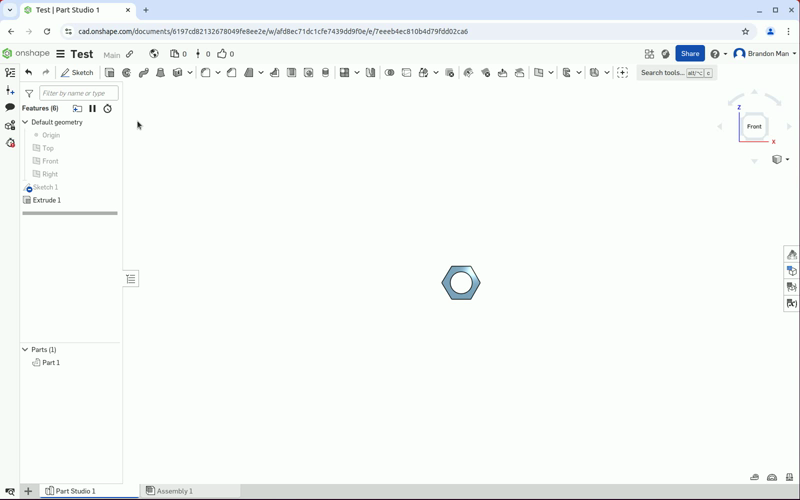
key(shift+h)
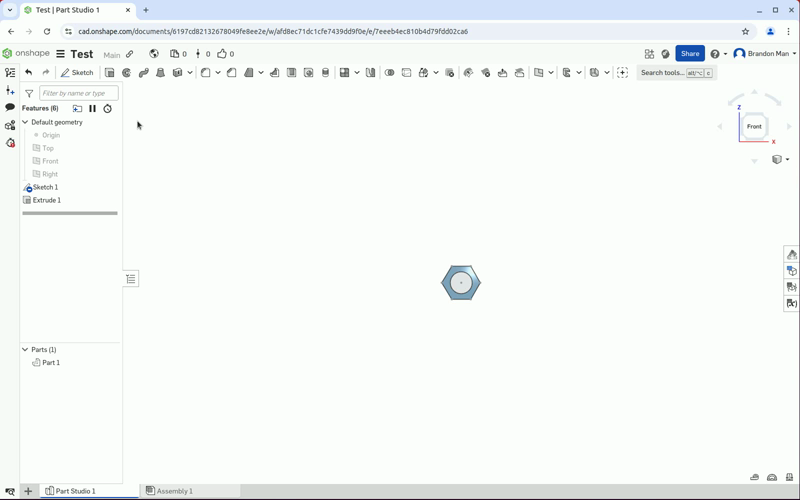
key(shift+h)
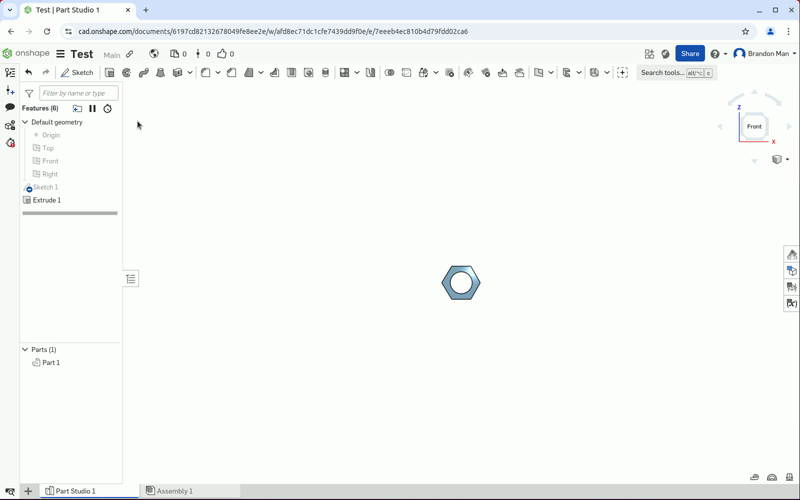
mouse_move(73, 189)
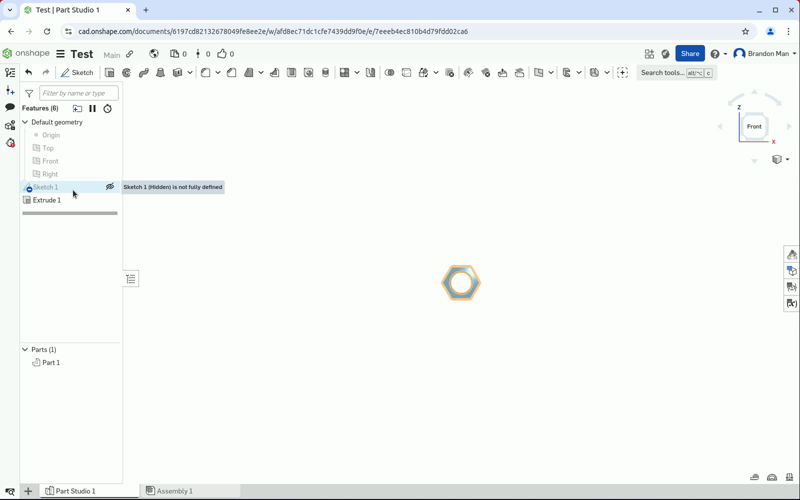
click(73, 189)
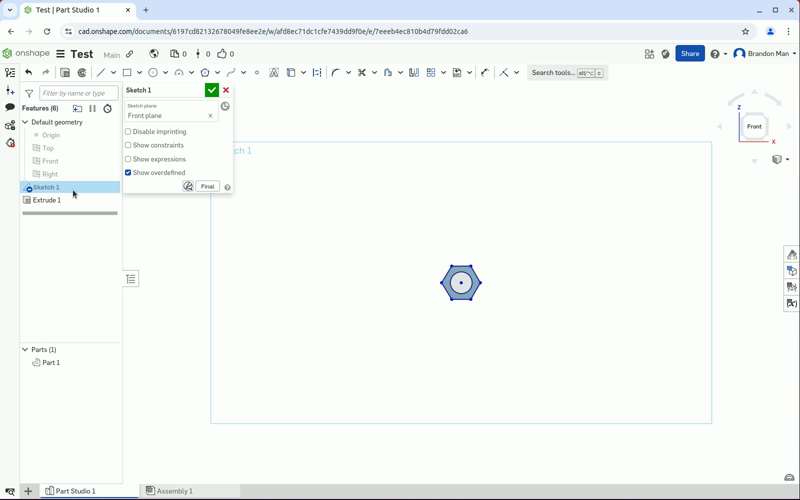
mouse_move(229, 92)
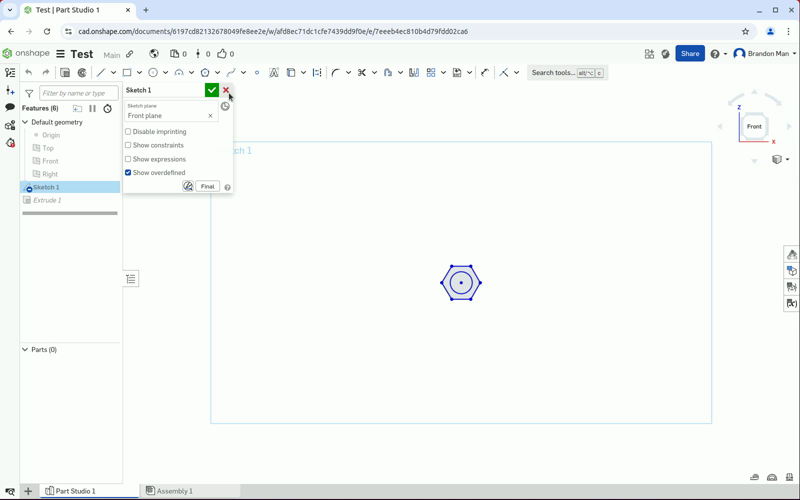
click(229, 92)
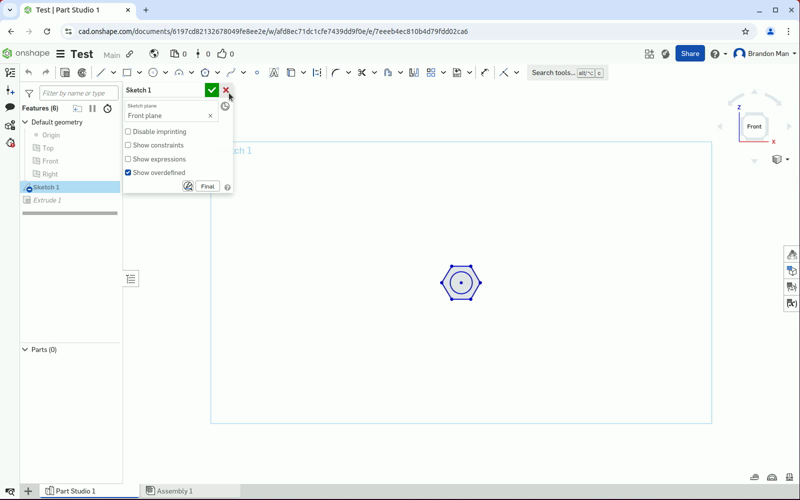
key(shift+s)
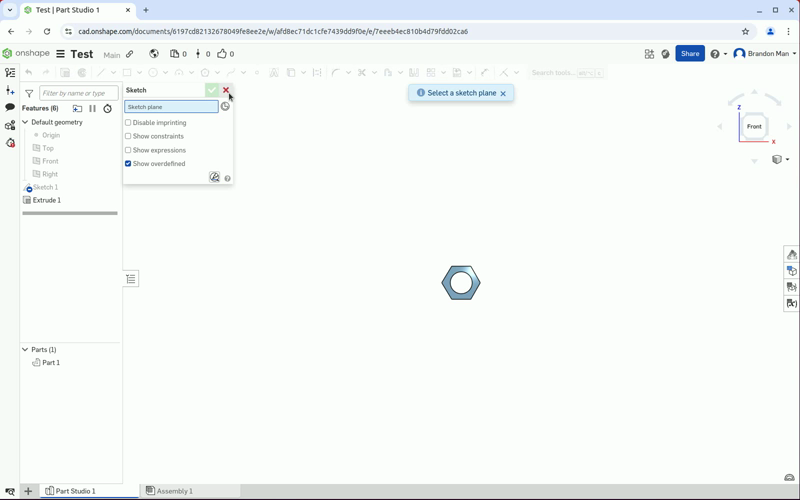
mouse_move(73, 163)
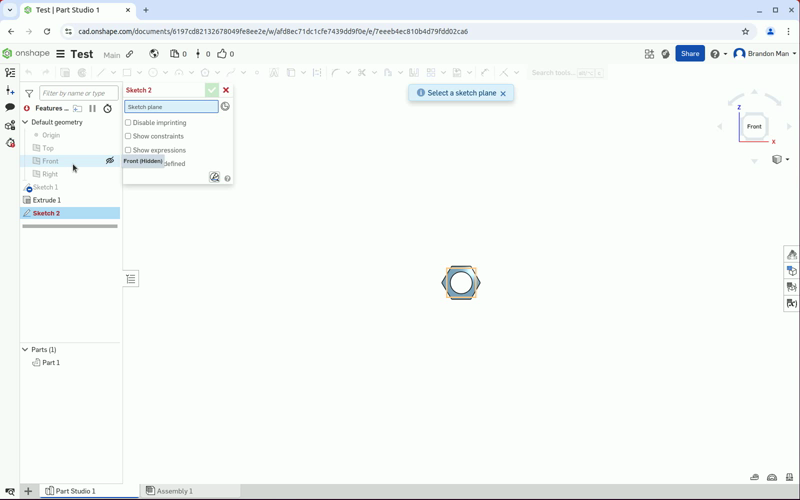
click(73, 163)
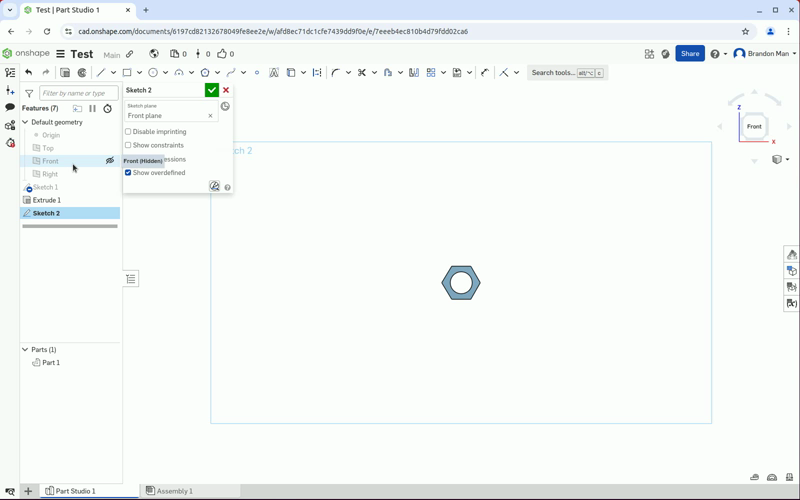
mouse_move(73, 352)
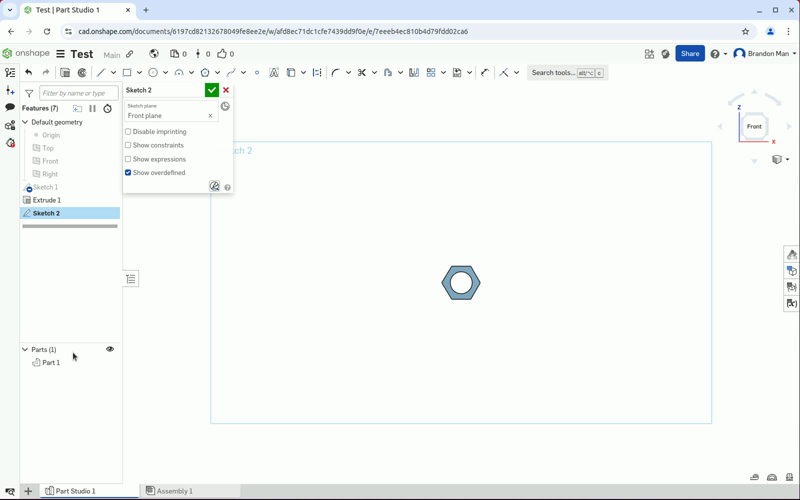
key(y)
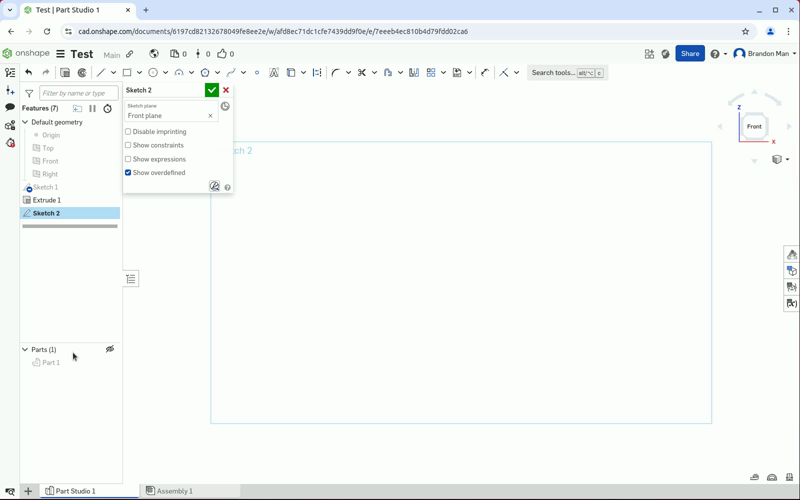
key(c)
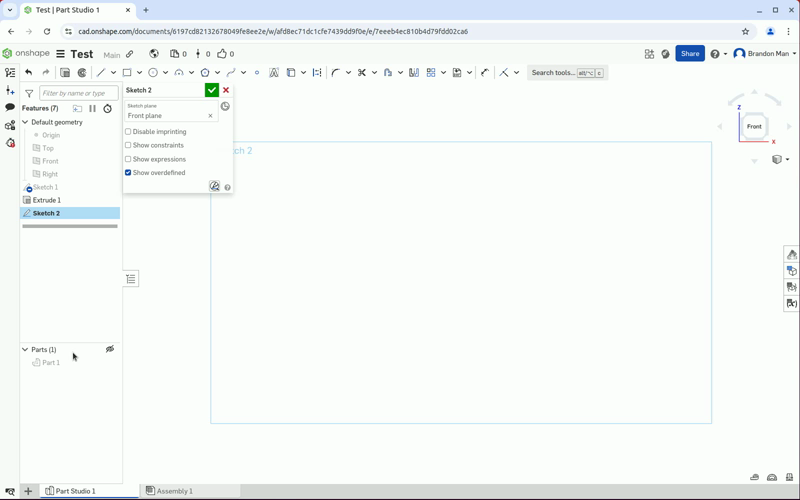
key_down(shift)
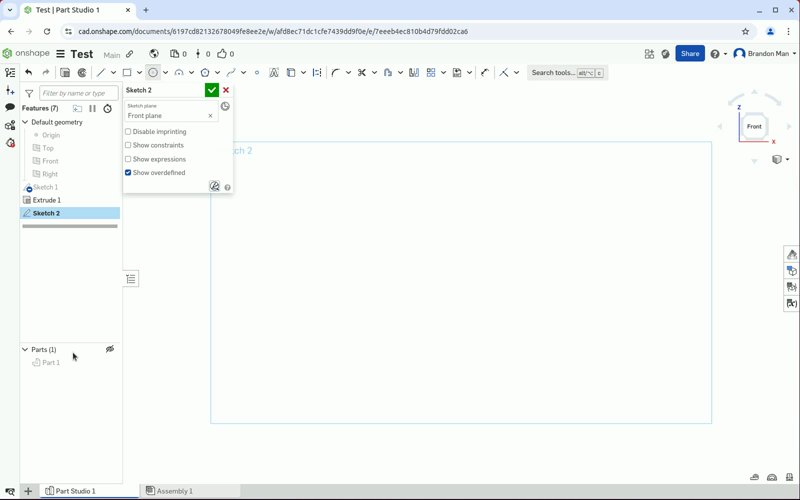
mouse_move(461, 282)
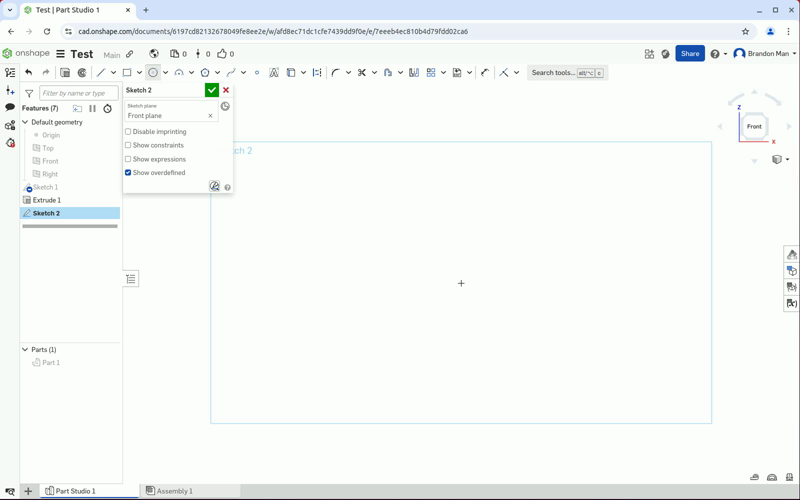
click(461, 282)
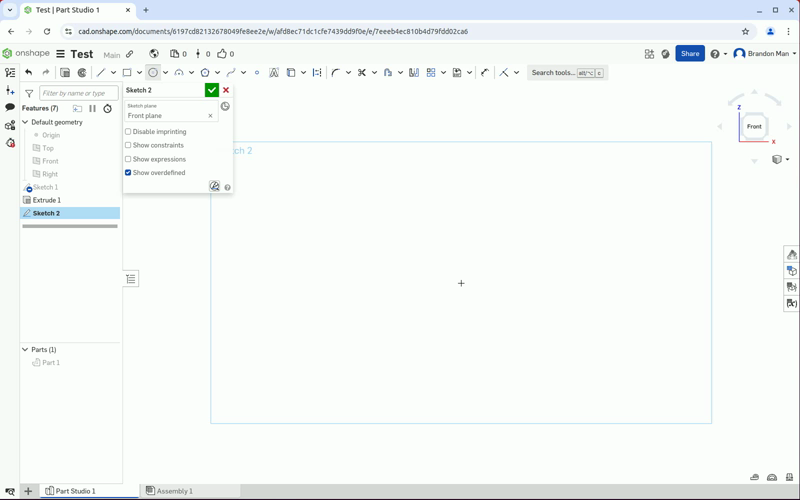
key_up(shift)
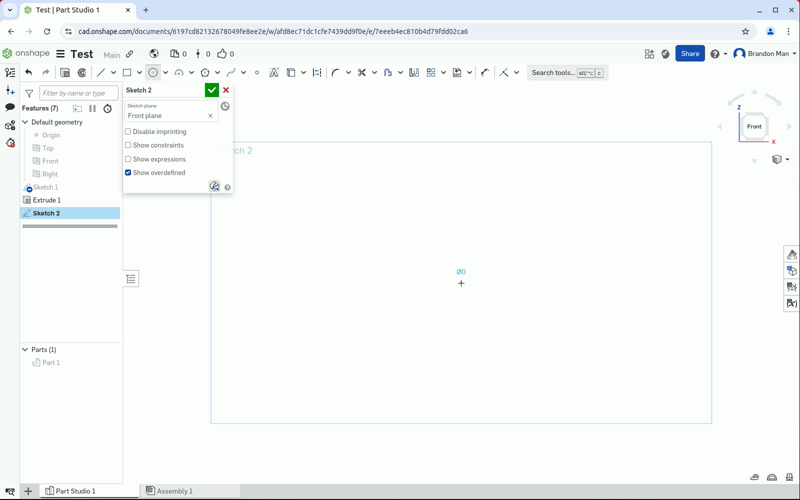
mouse_move(472, 282)
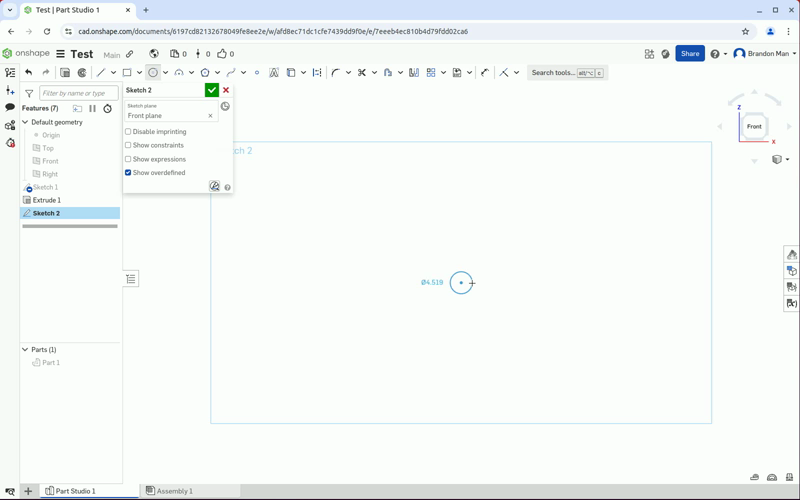
click(472, 282)
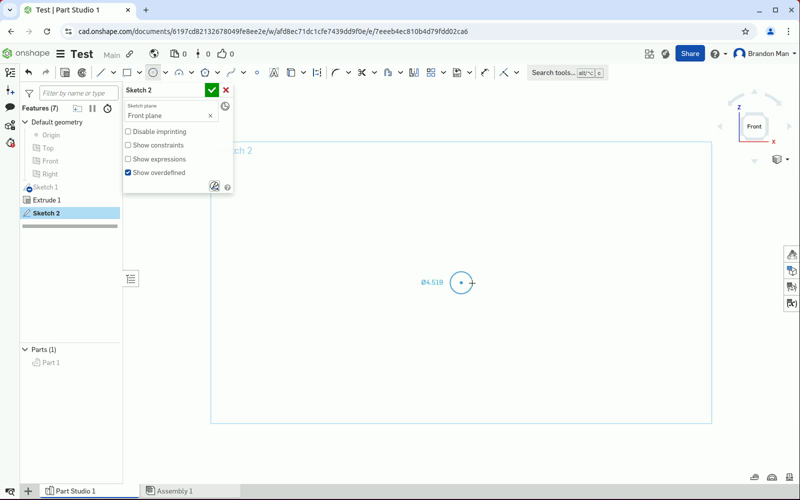
key(esc)
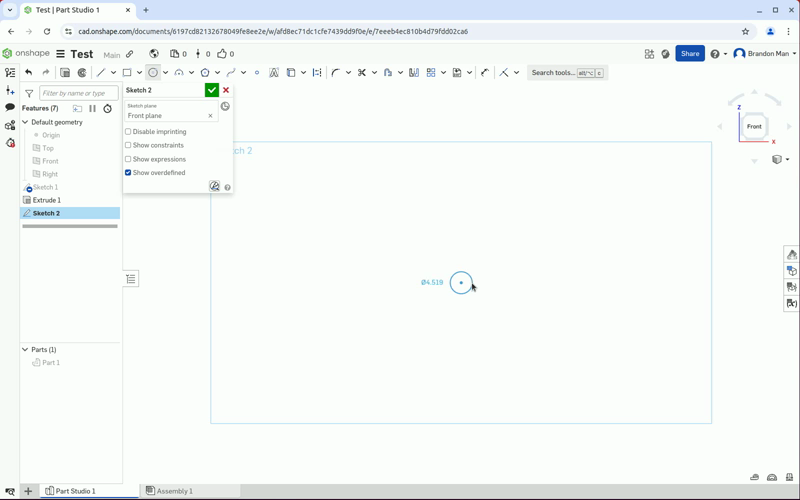
mouse_move(464, 281)
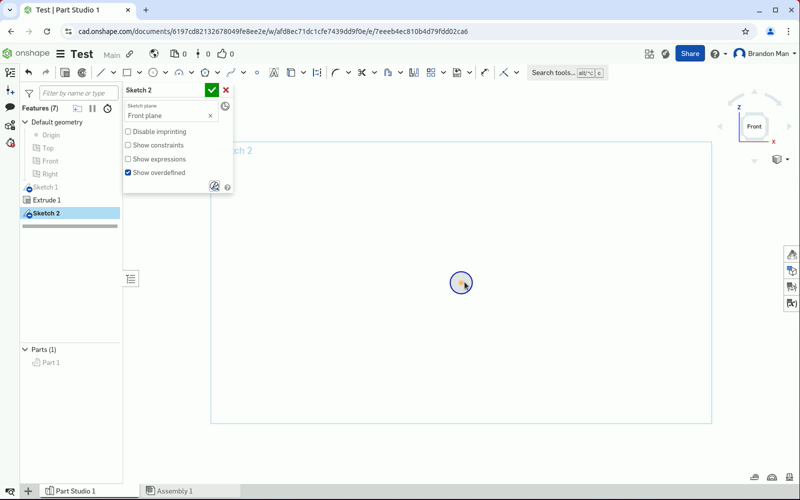
scroll(6)
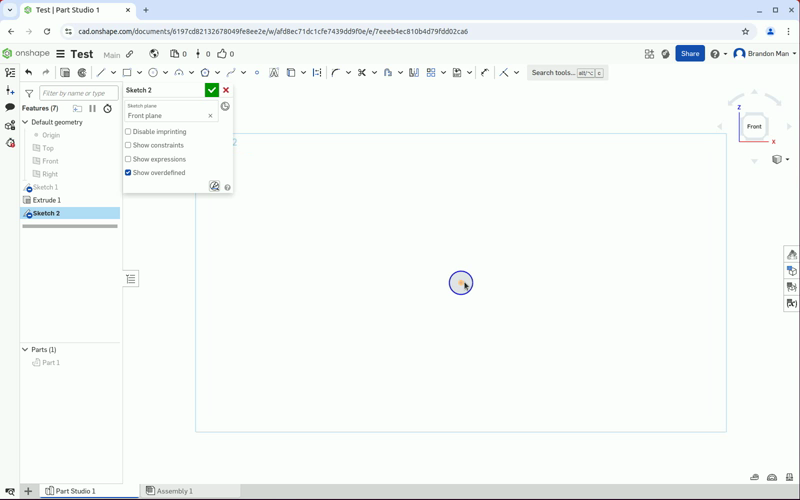
scroll(6)
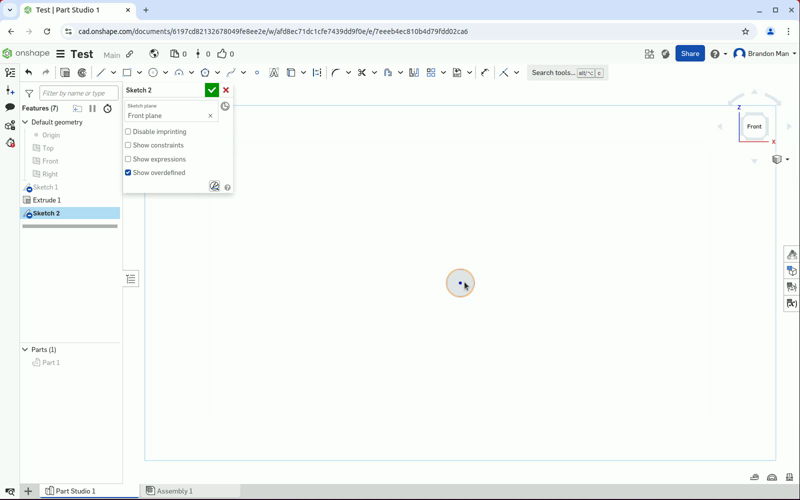
scroll(6)
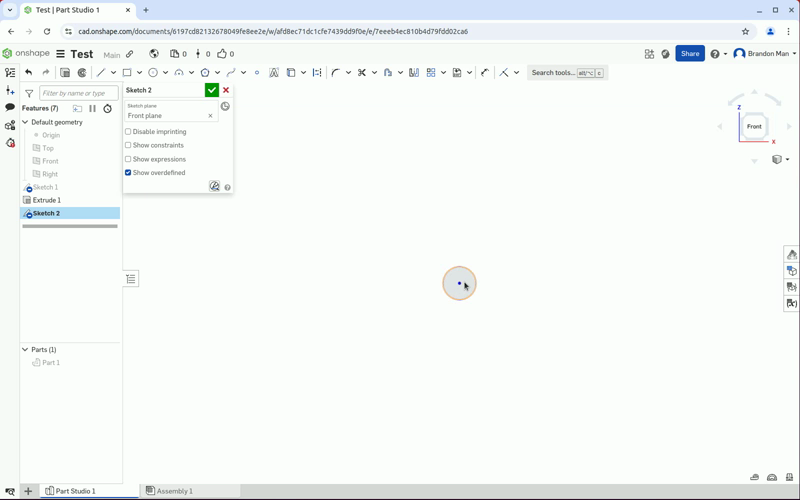
scroll(6)
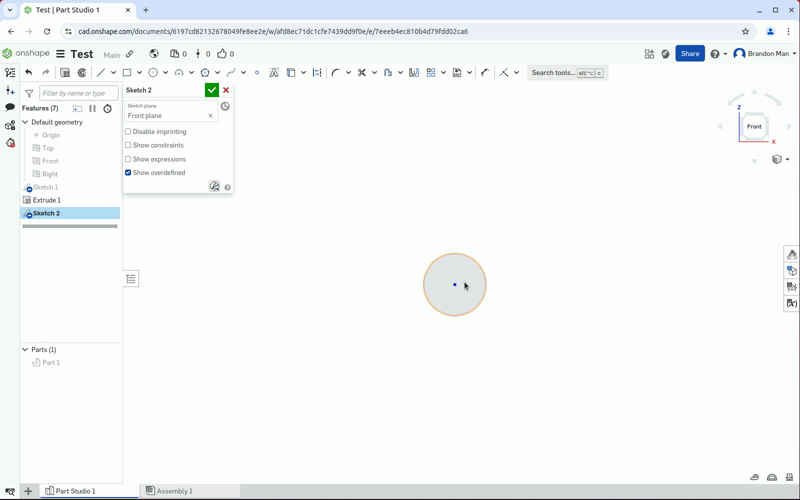
scroll(6)
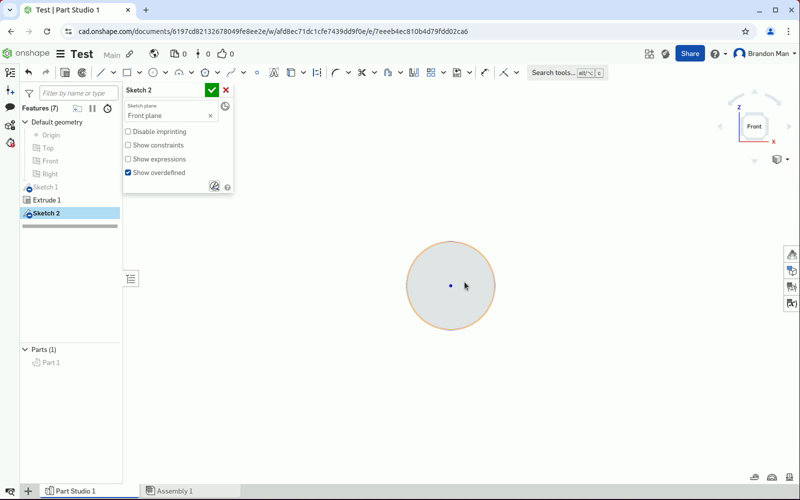
scroll(6)
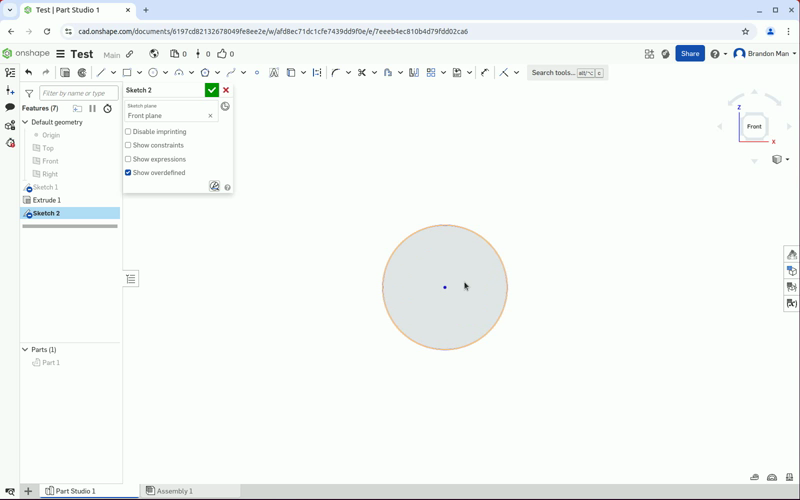
scroll(6)
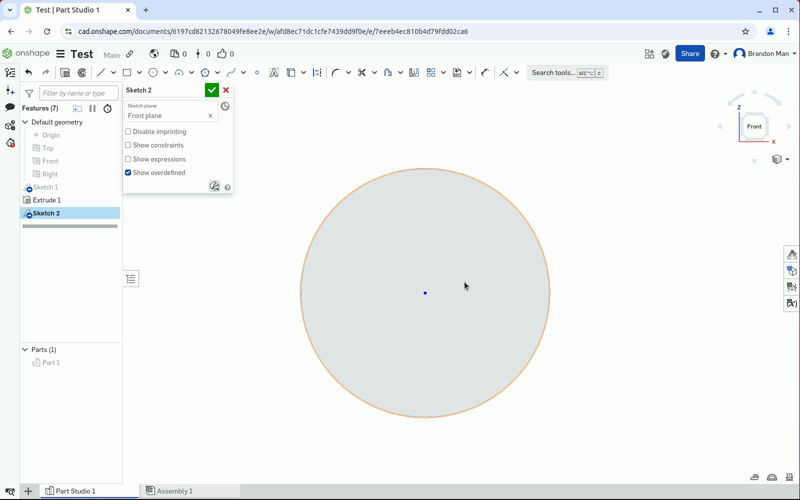
click(464, 281)
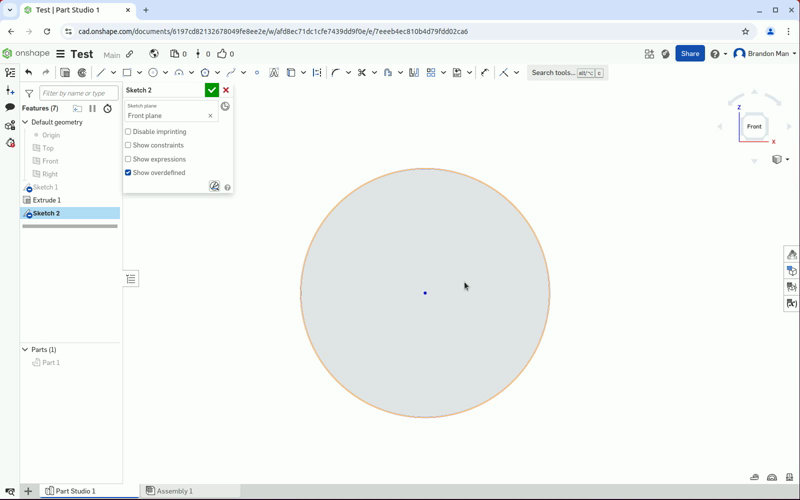
scroll(-6)
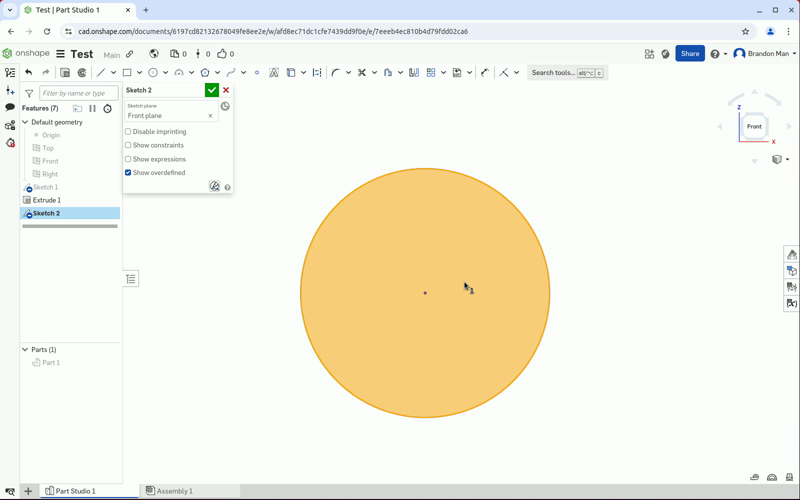
scroll(-6)
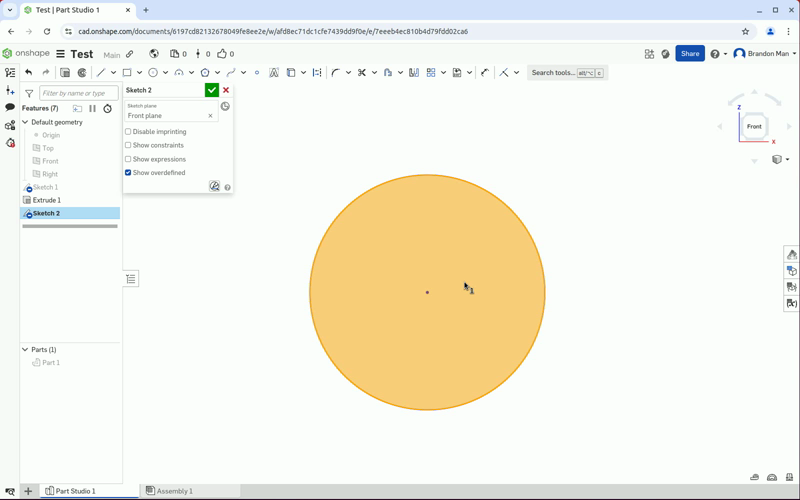
scroll(-6)
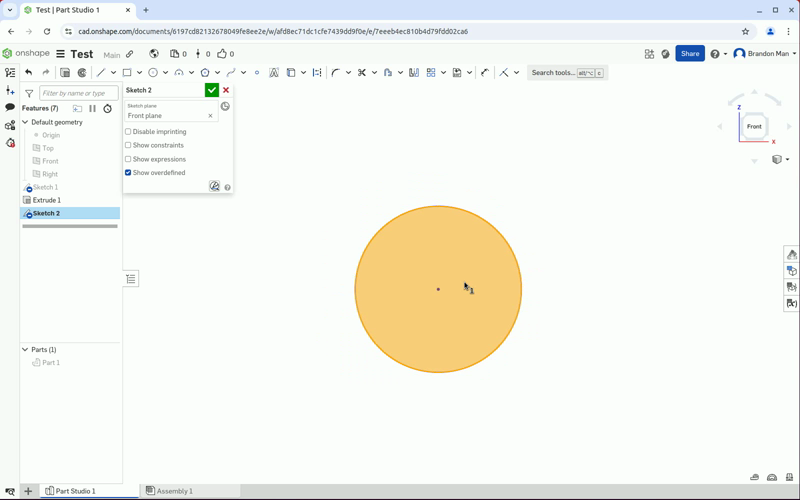
scroll(-6)
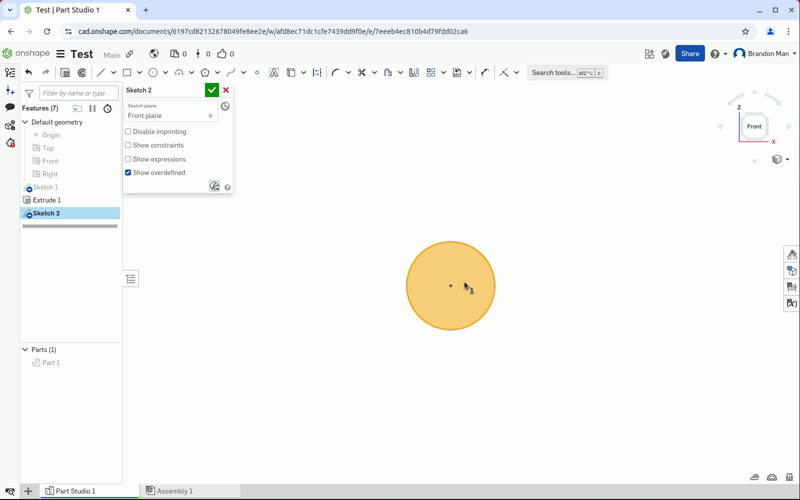
scroll(-6)
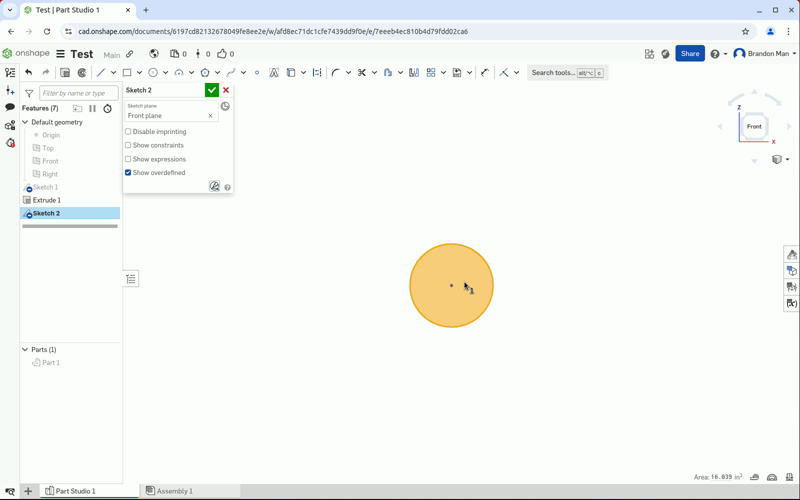
scroll(-6)
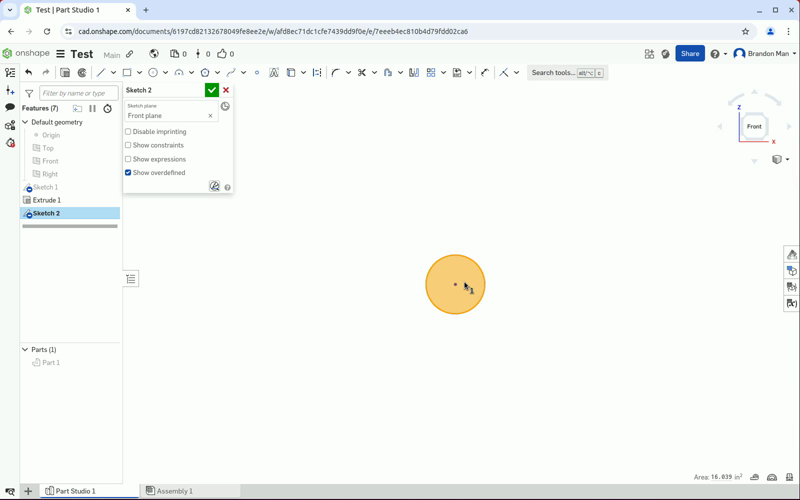
scroll(-6)
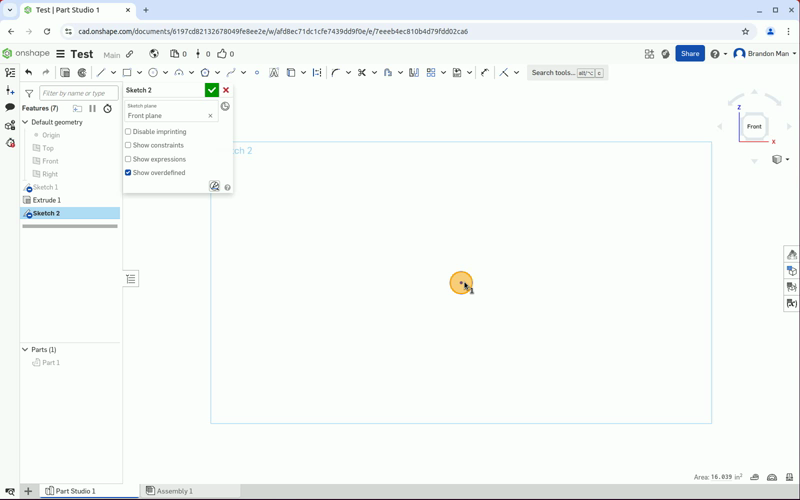
mouse_move(73, 352)
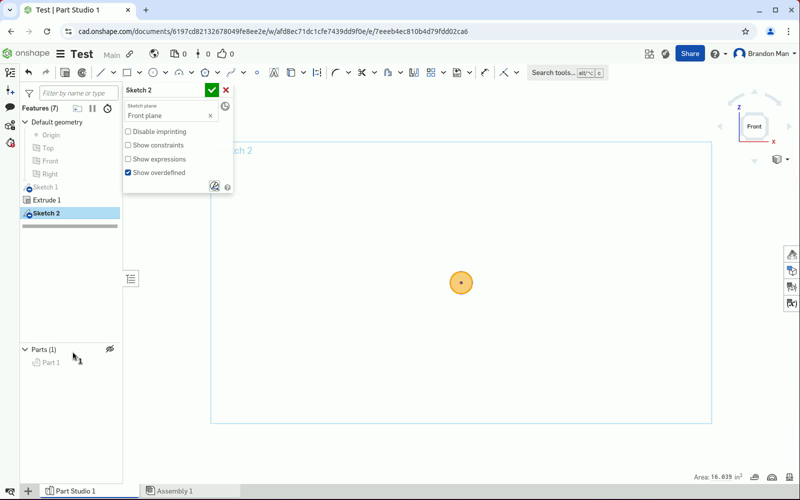
key(shift+y)
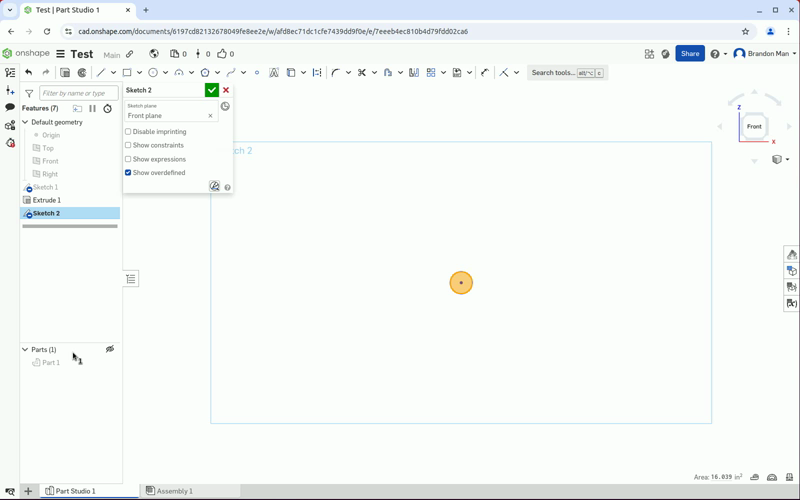
key(shift+e)
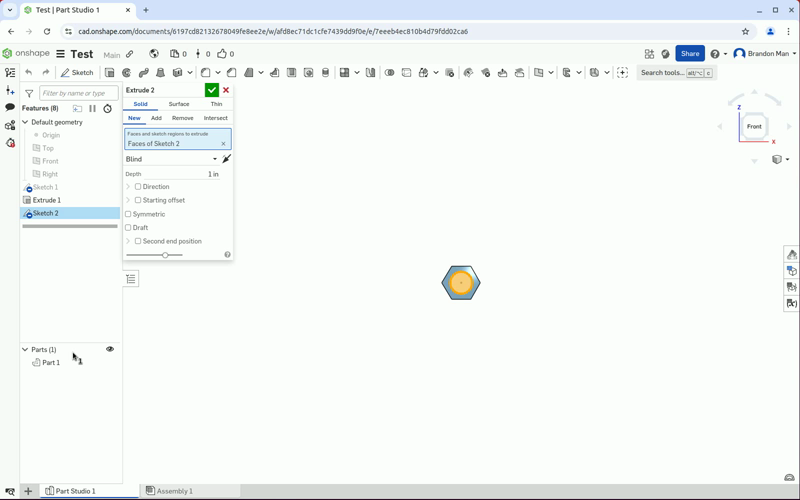
mouse_move(143, 106)
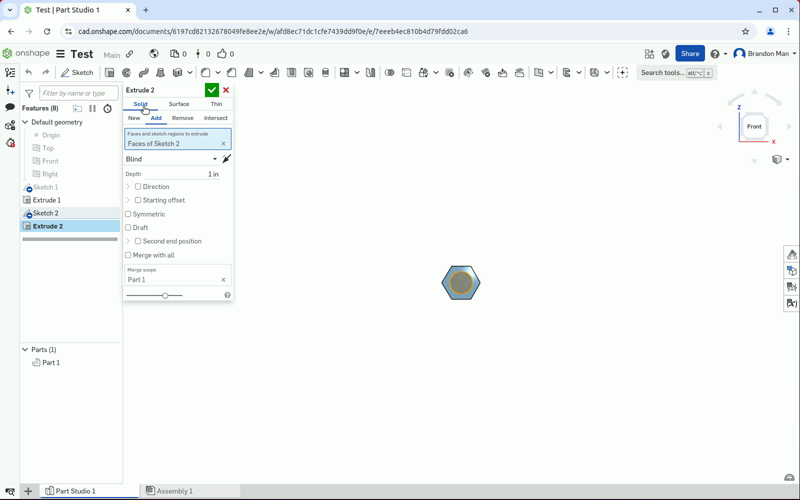
click(143, 106)
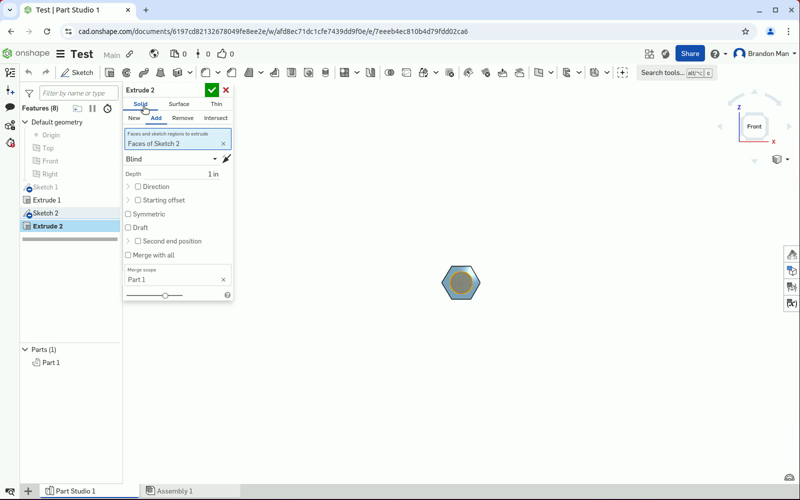
mouse_move(137, 120)
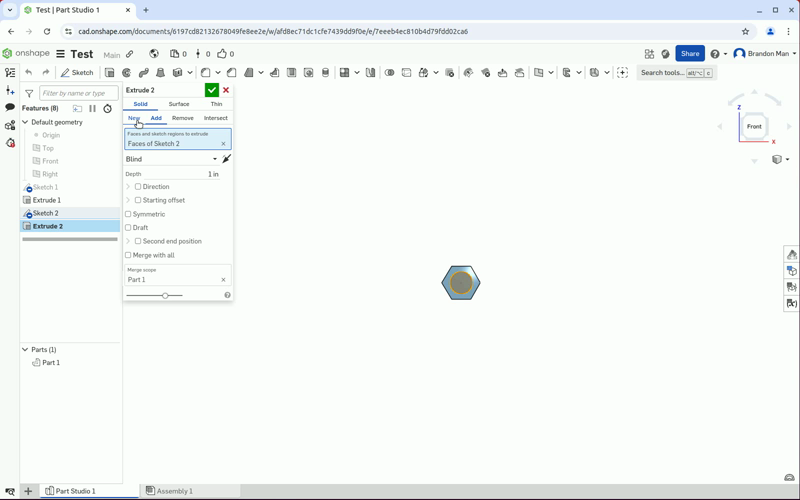
click(137, 120)
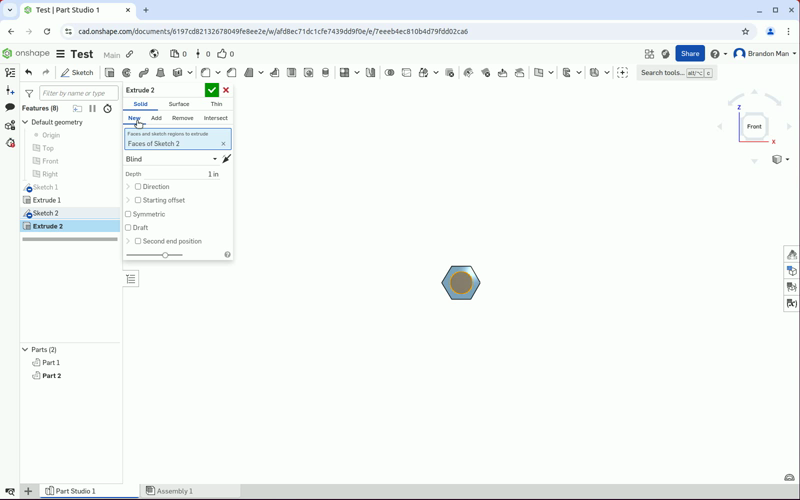
key(tab, 4)
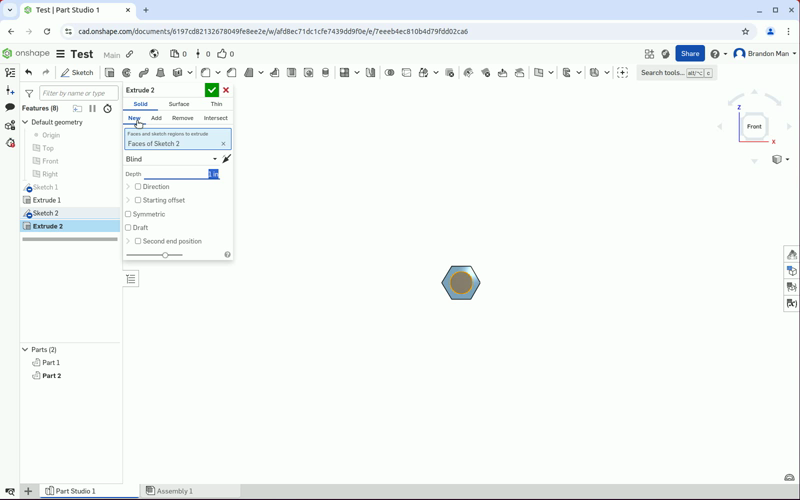
text(23.108)
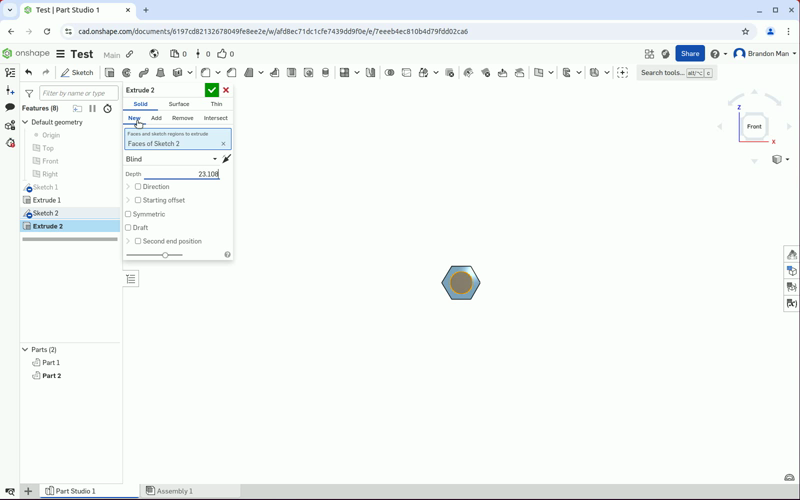
key(enter)
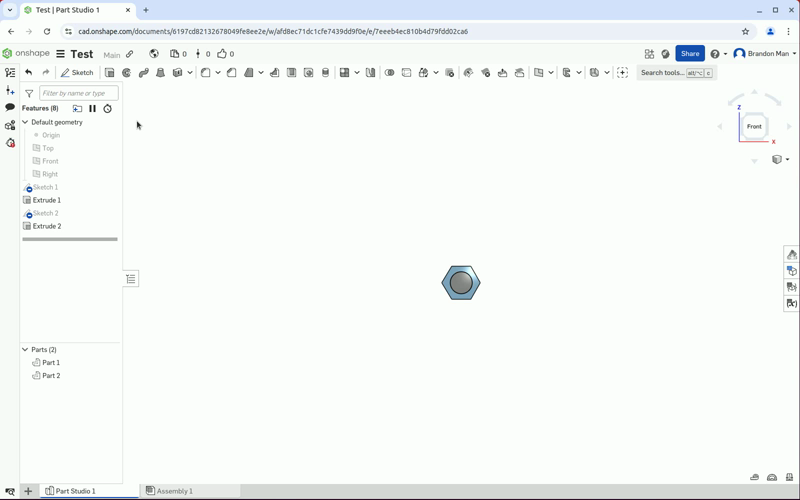
key(shift+h)
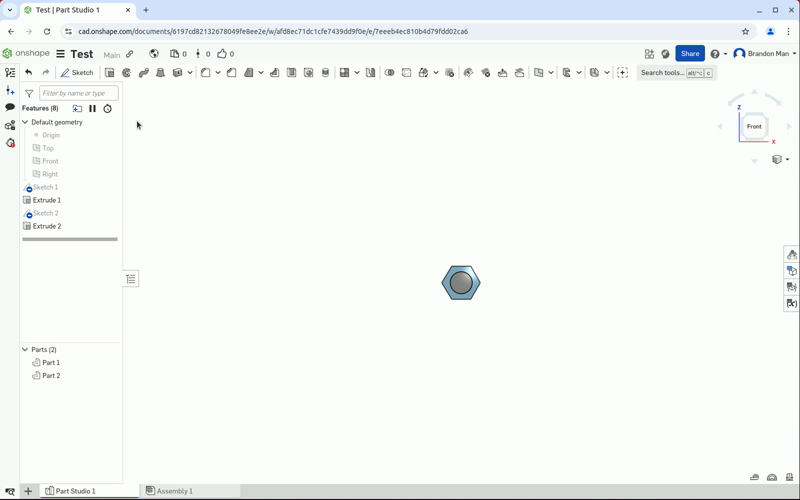
key(shift+h)
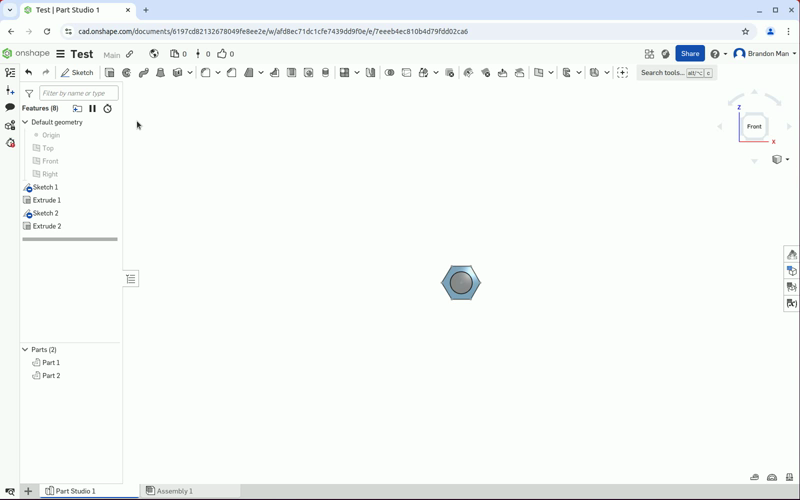
key(shift+7)
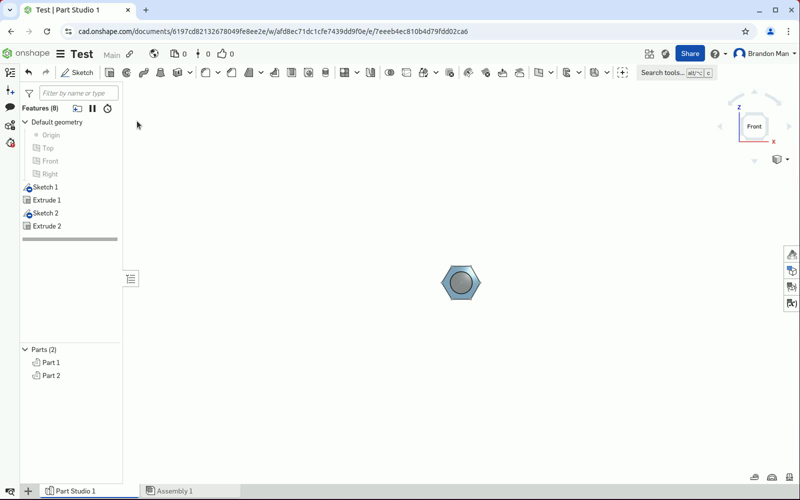
key(left, 2)
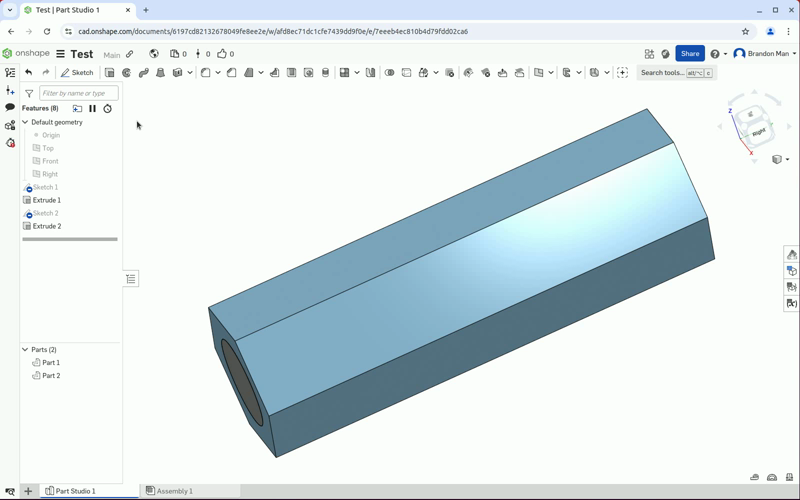
key(down, 2)
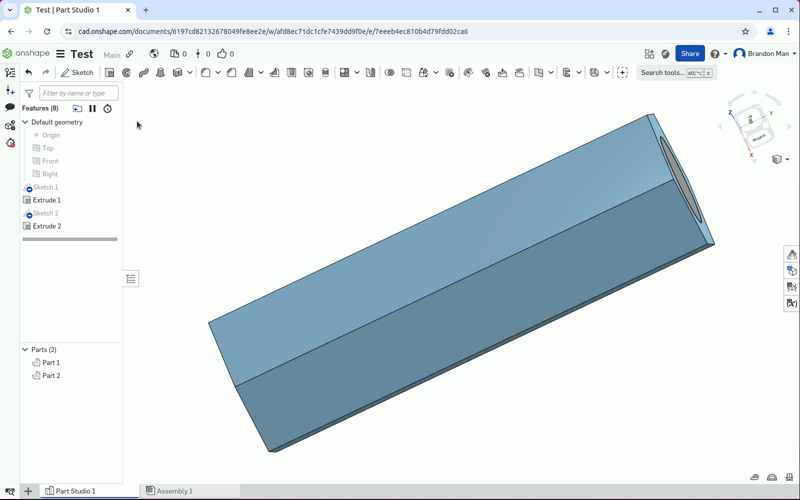
key(up, 2)
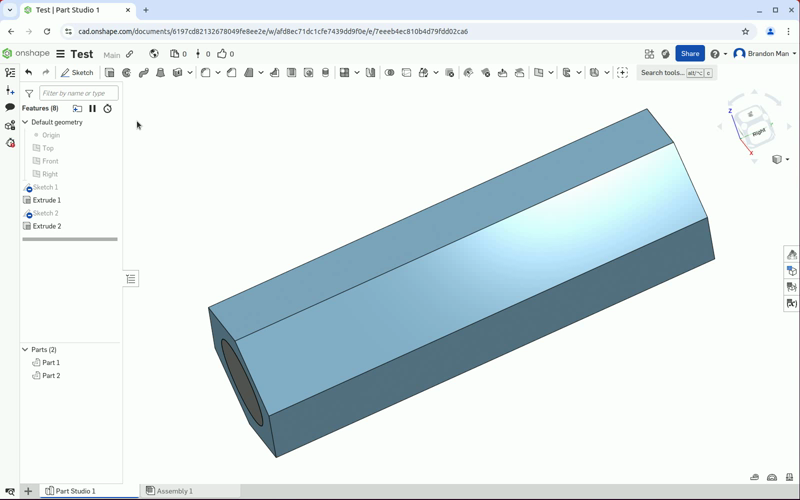
key(right, 2)
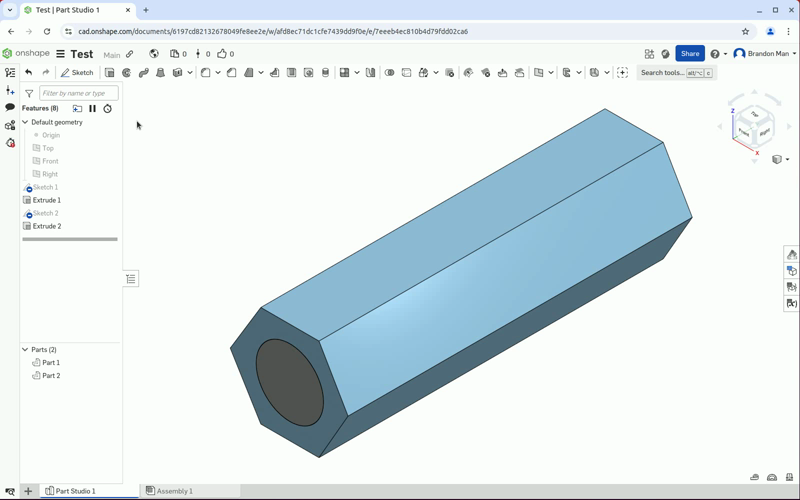
mouse_move(73, 189)
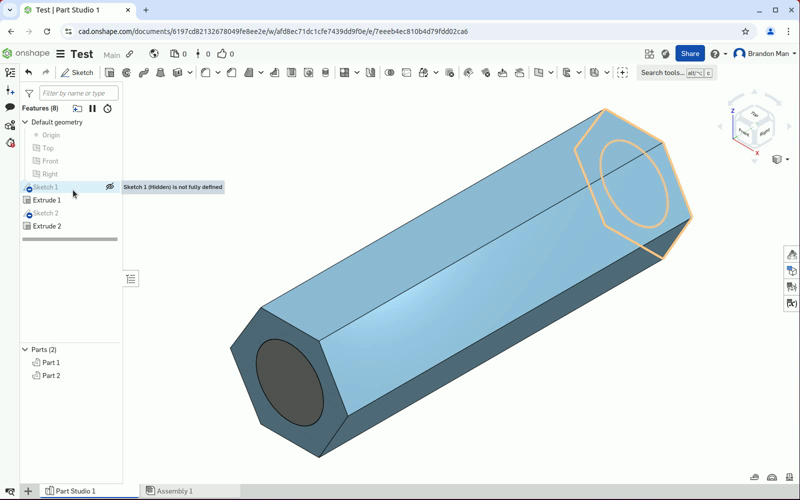
click(73, 189)